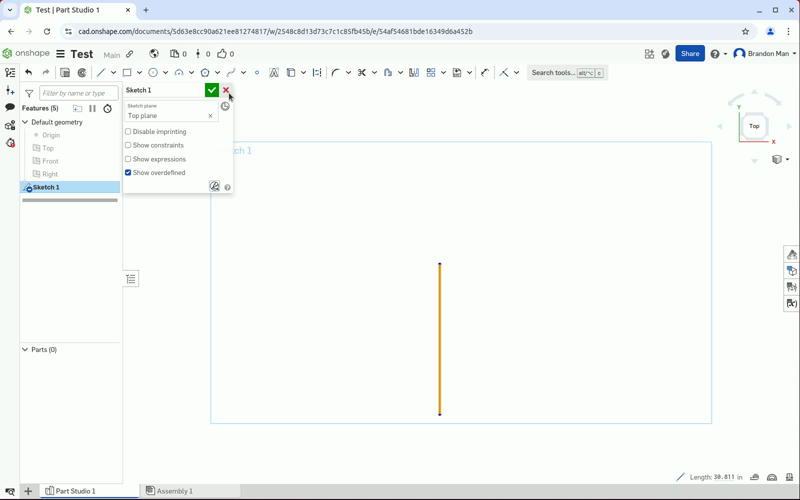
key(shift+h)
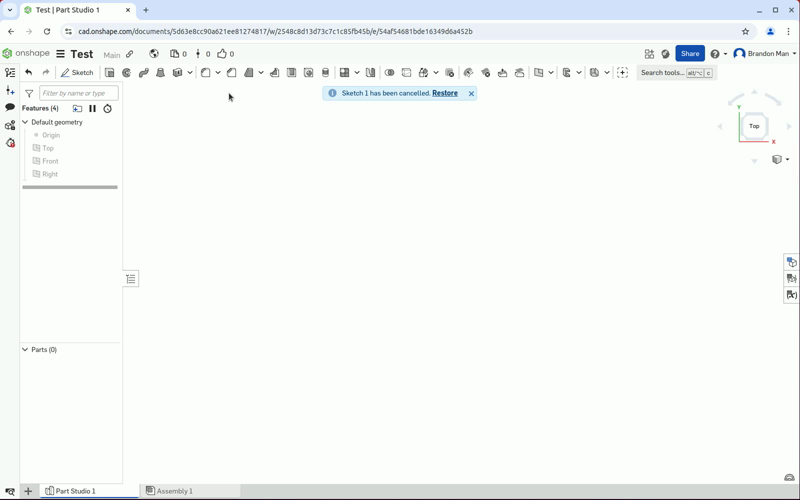
mouse_move(73, 352)
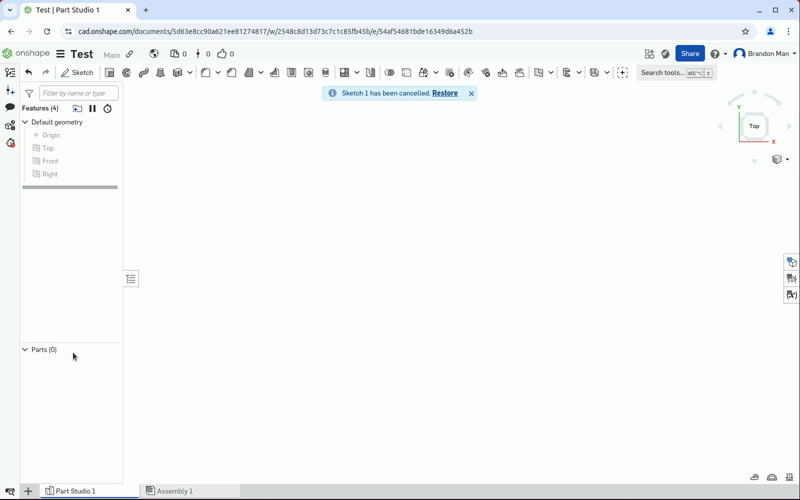
key(y)
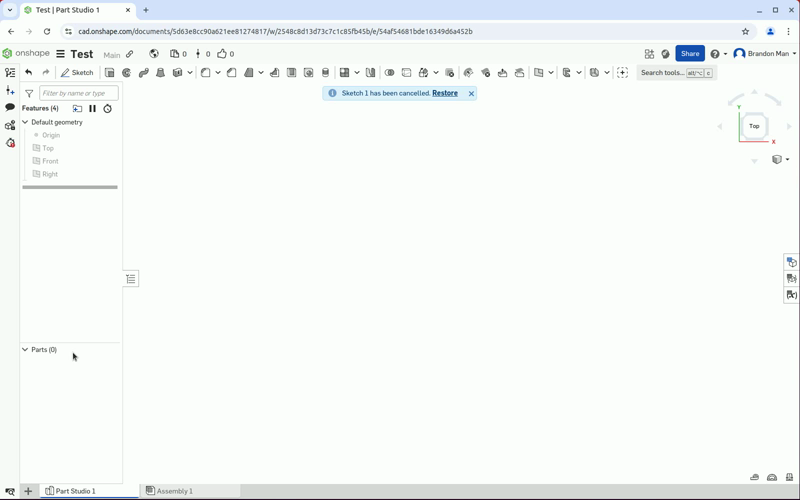
key(shift+p)
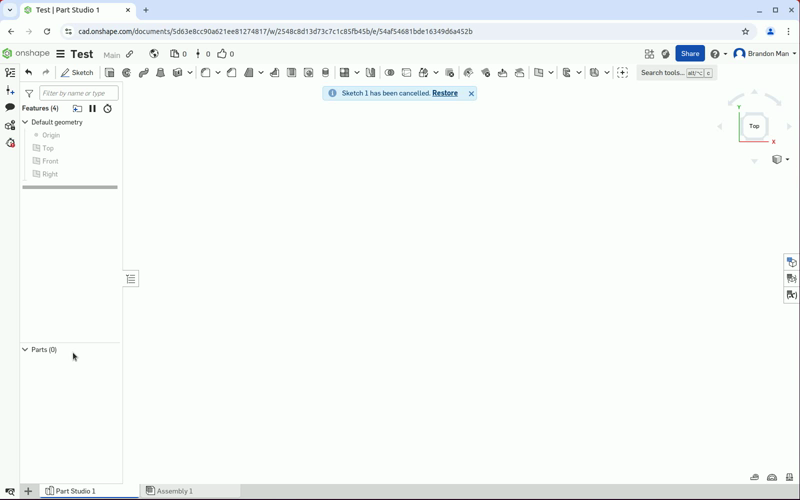
key(space)
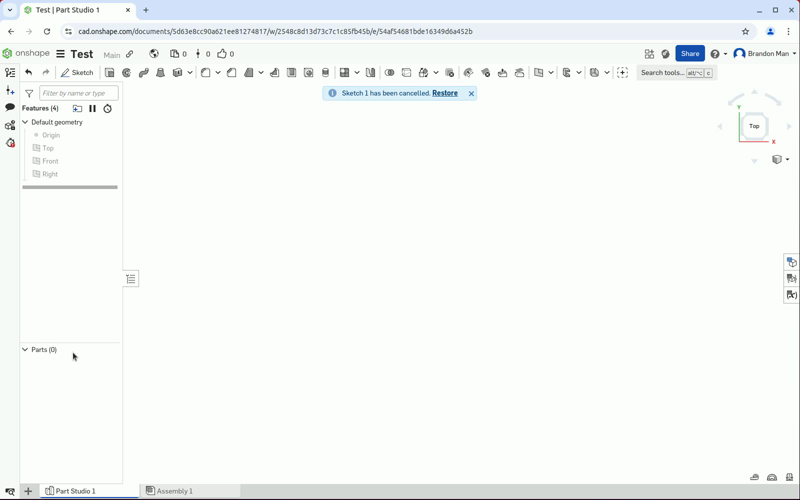
key_down(shift)
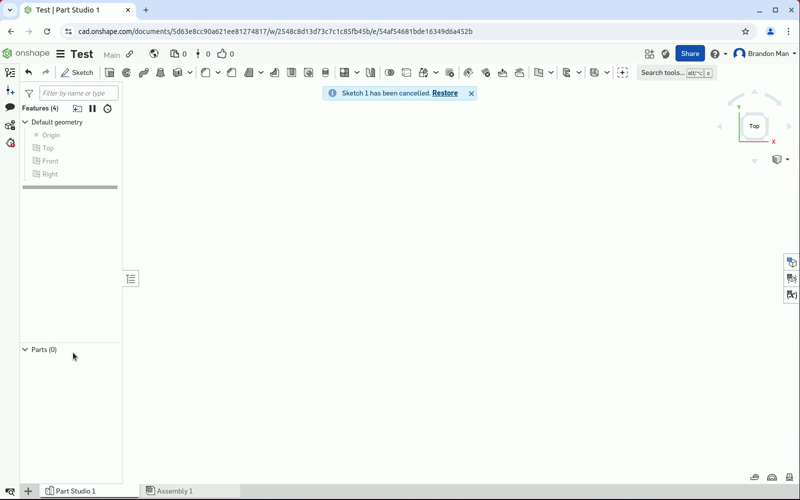
key(up)
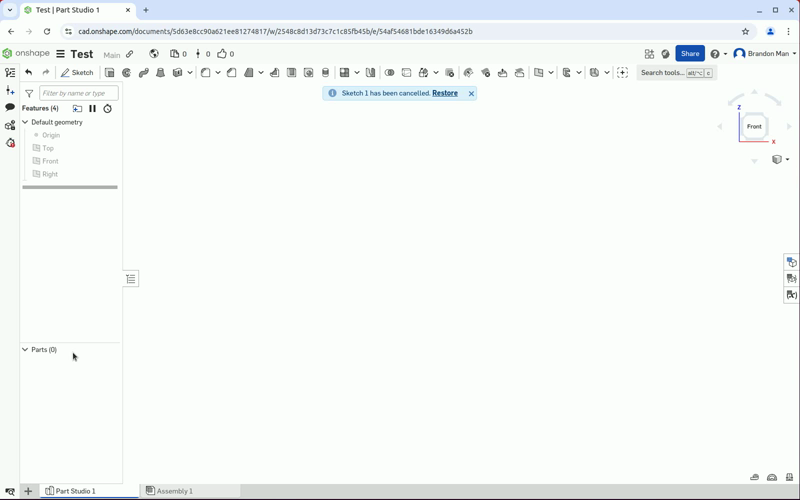
key_up(shift)
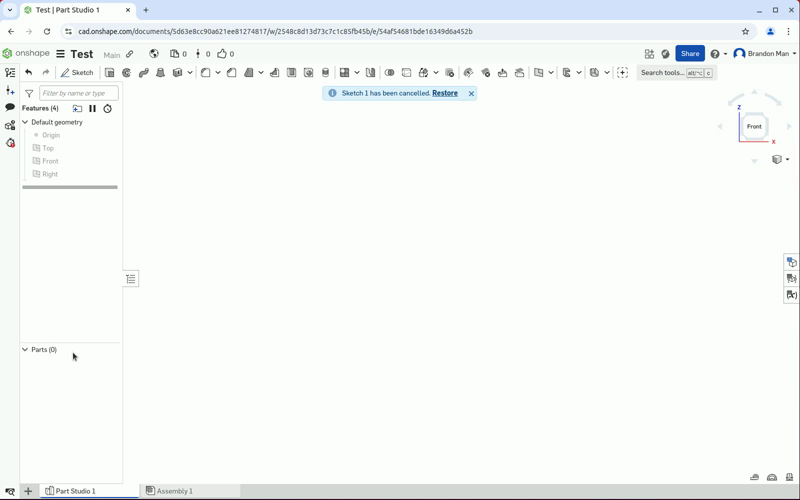
mouse_move(73, 352)
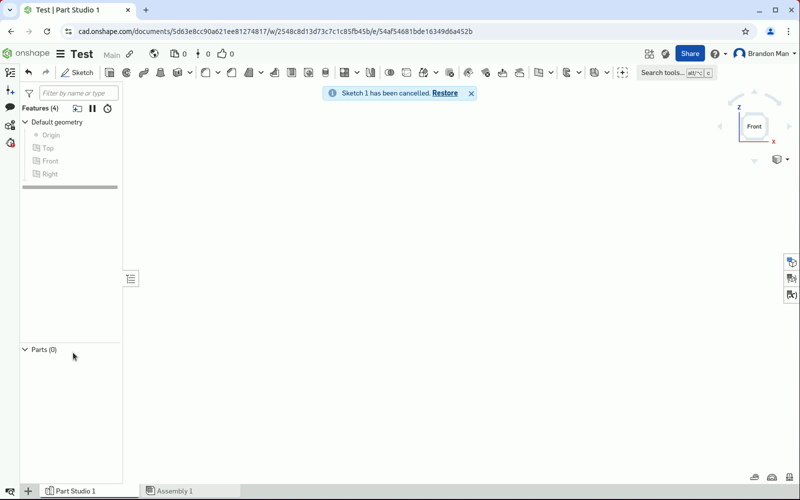
key(shift+y)
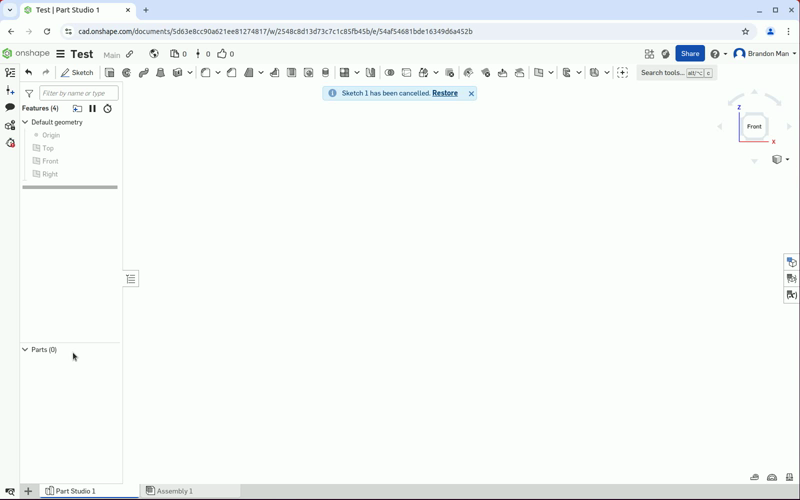
key(shift+s)
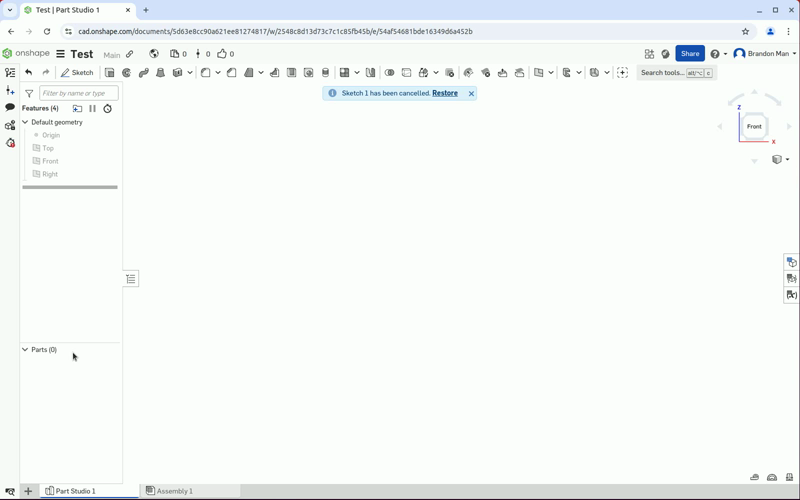
mouse_move(73, 163)
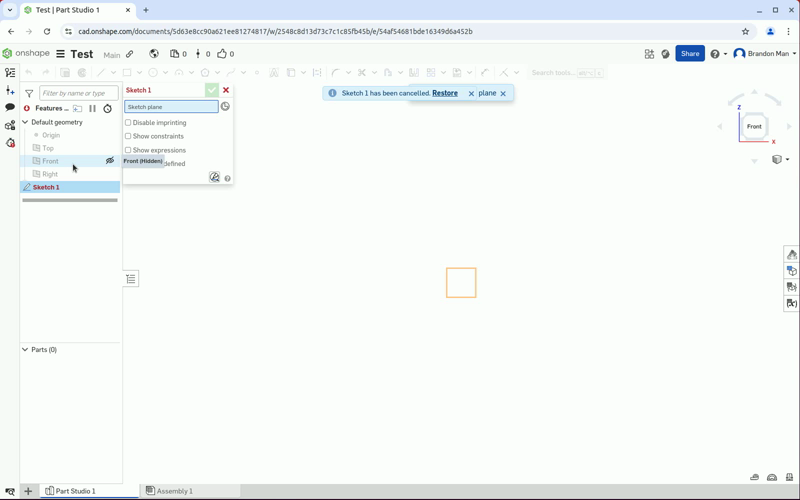
click(73, 163)
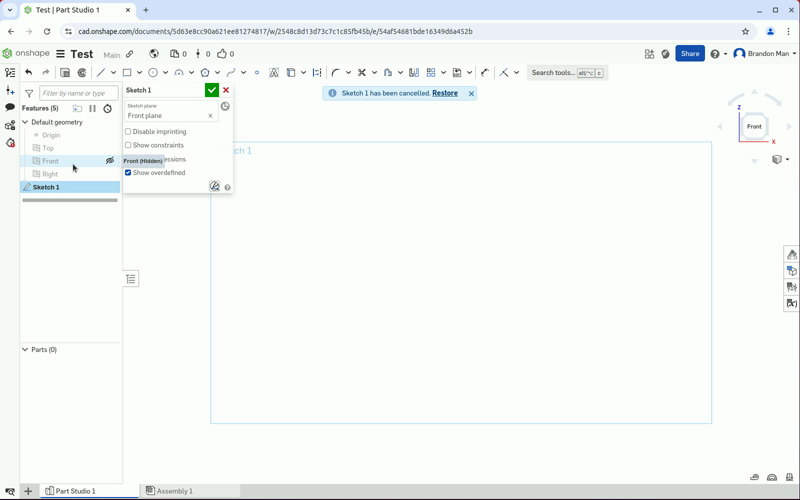
mouse_move(73, 352)
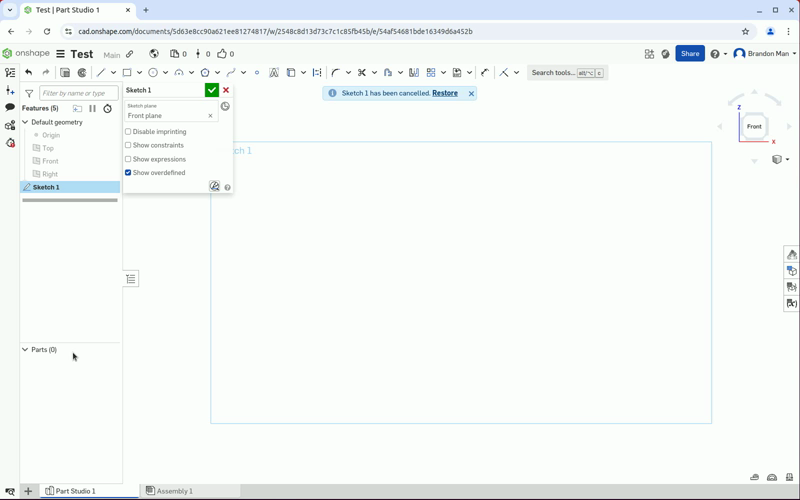
key(y)
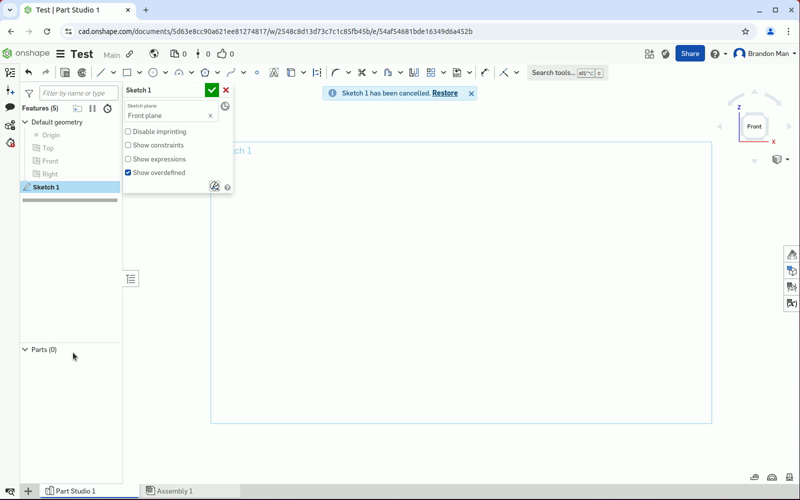
key(l)
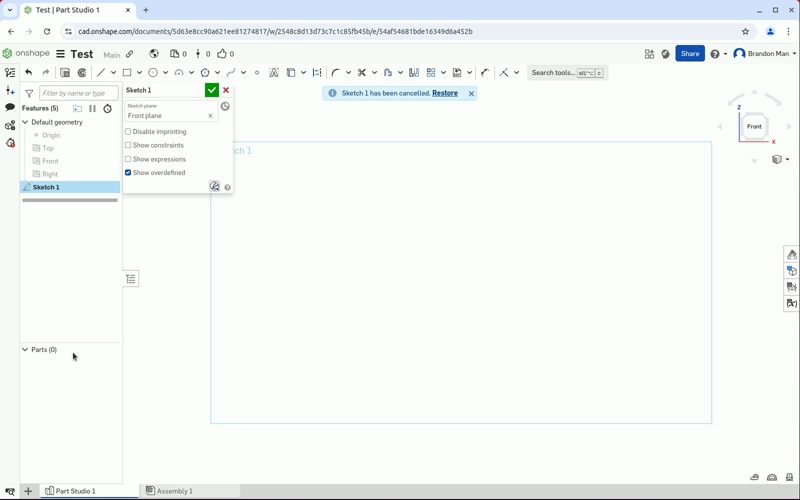
key_down(shift)
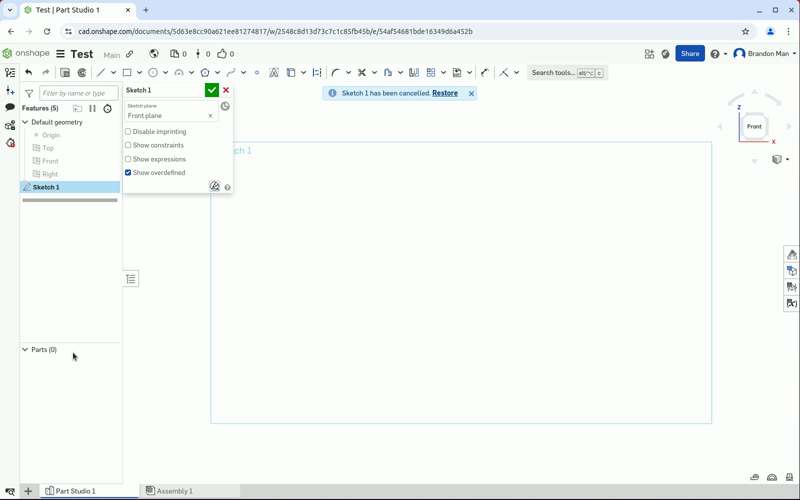
mouse_move(348, 222)
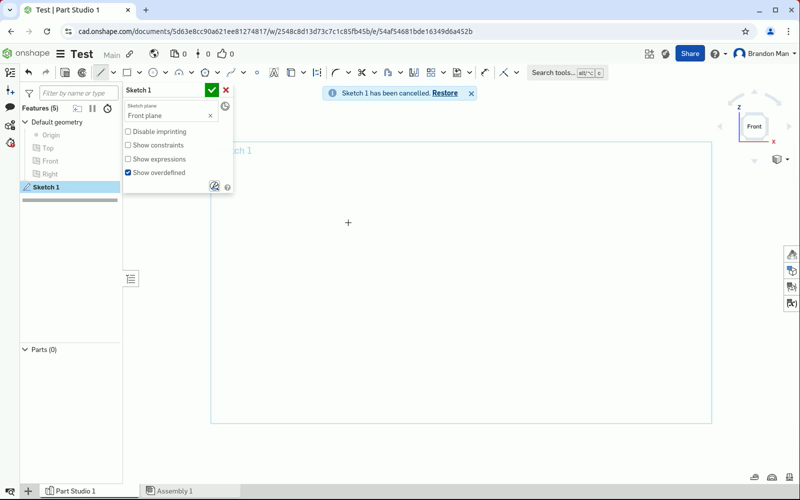
click(348, 222)
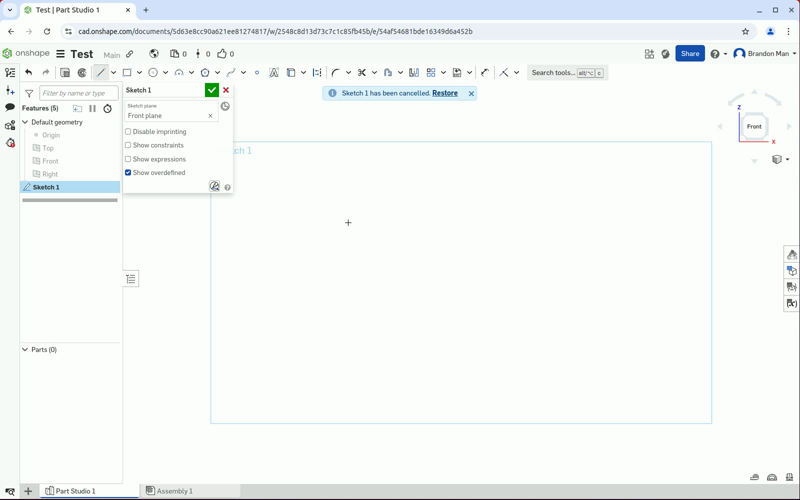
key_up(shift)
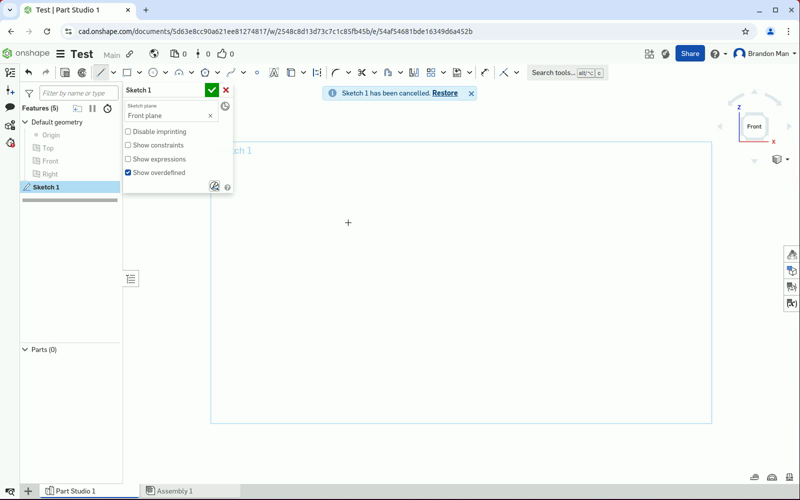
key_down(shift)
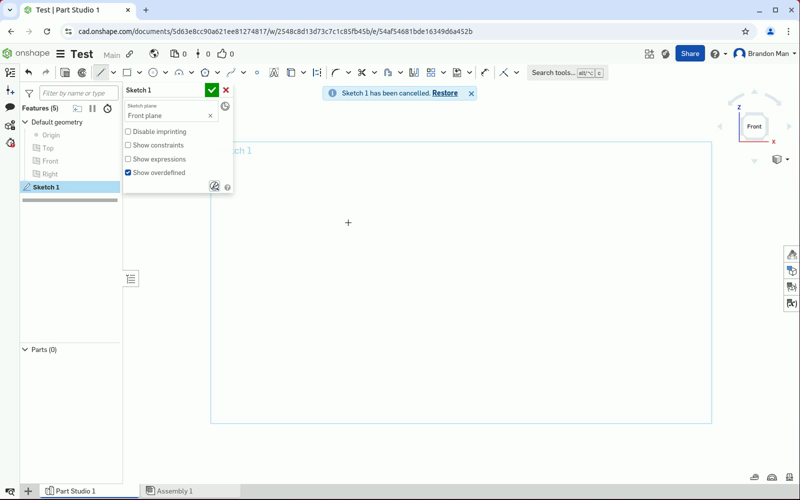
mouse_move(378, 222)
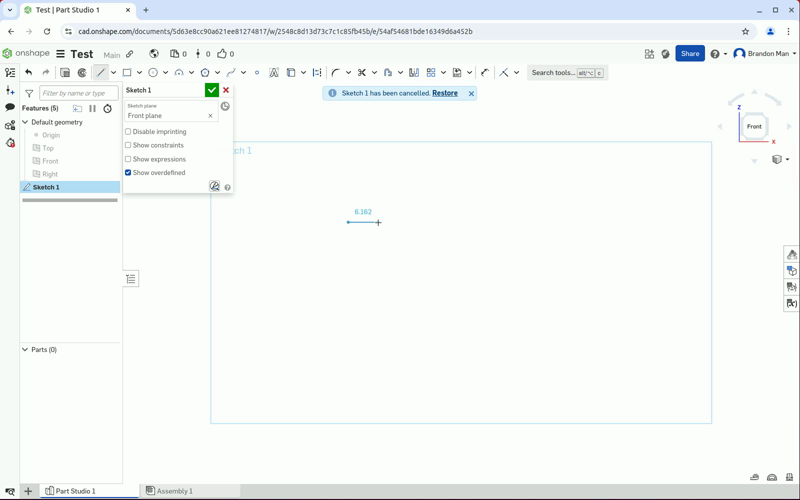
mouse_move(399, 222)
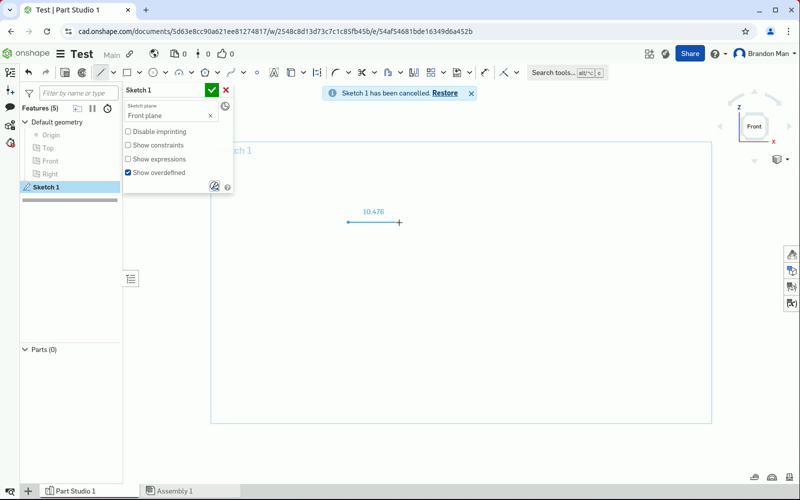
click(399, 222)
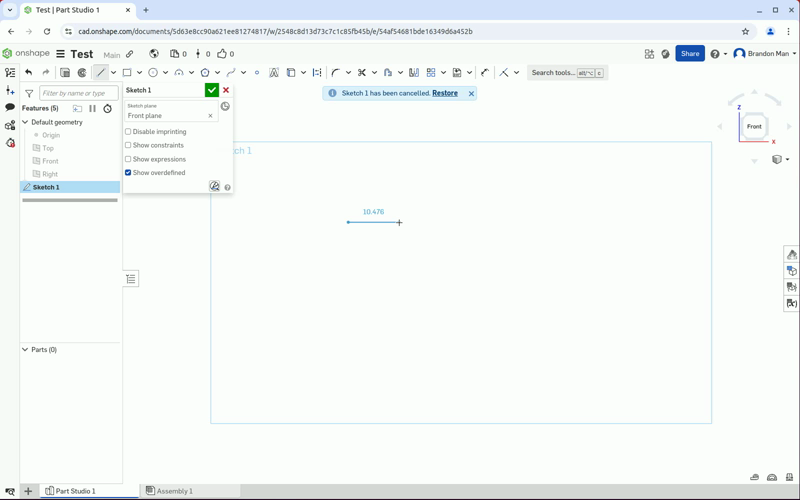
key_up(shift)
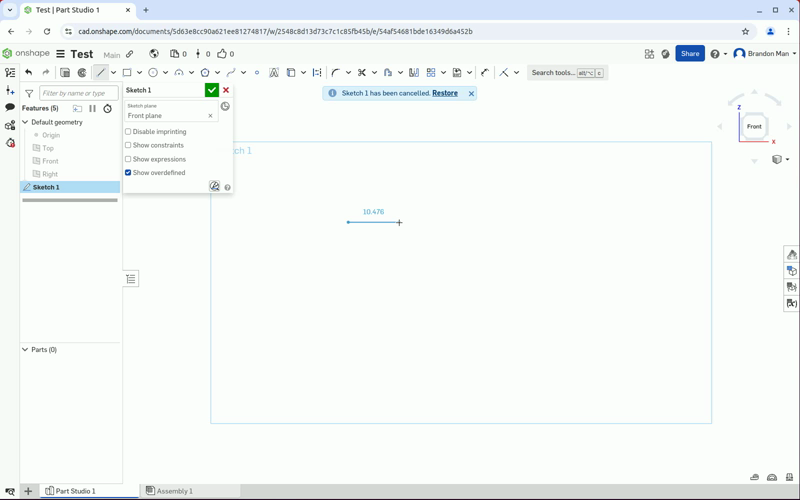
key_down(shift)
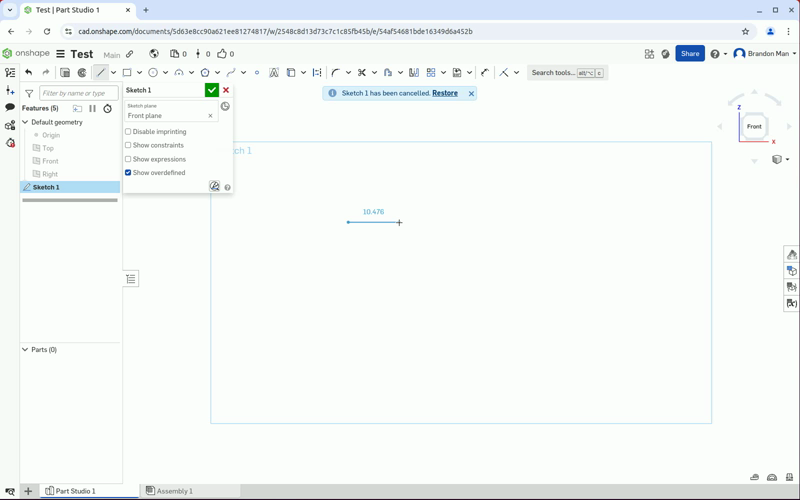
mouse_move(429, 222)
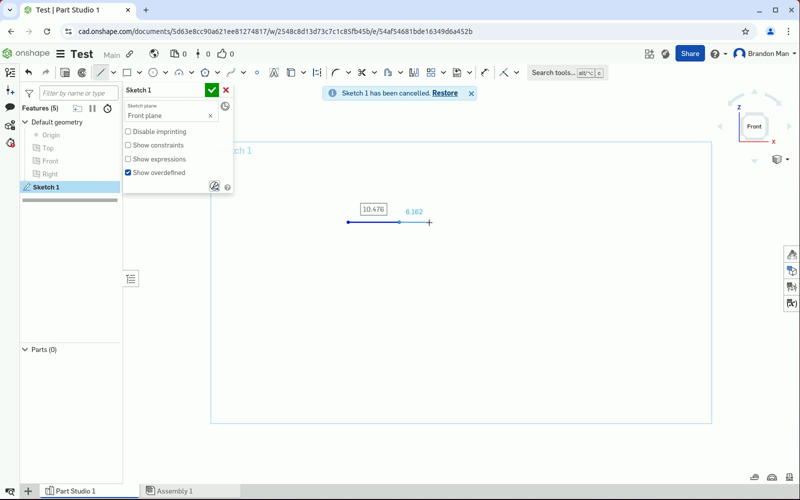
mouse_move(399, 198)
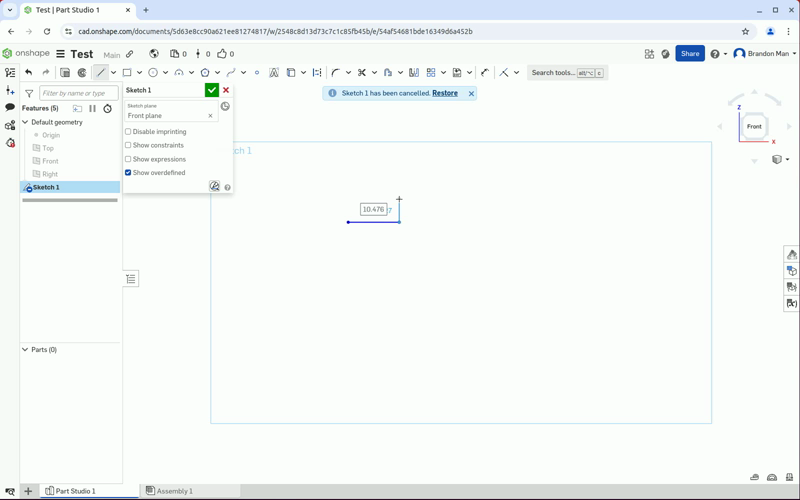
click(399, 198)
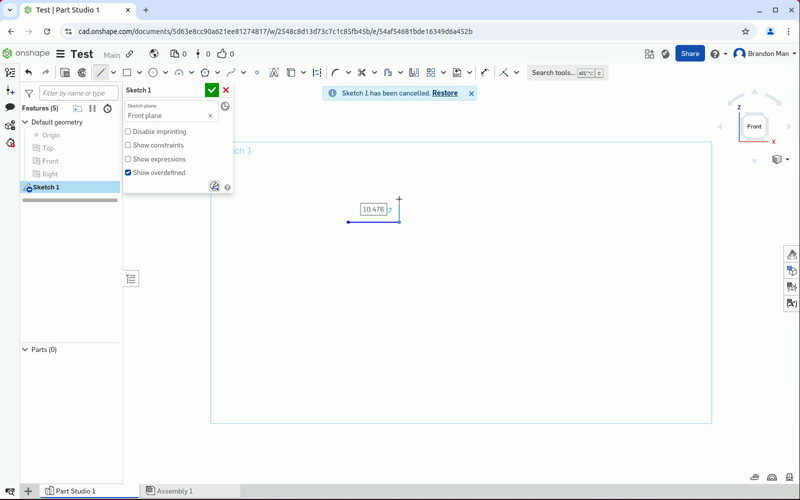
key_up(shift)
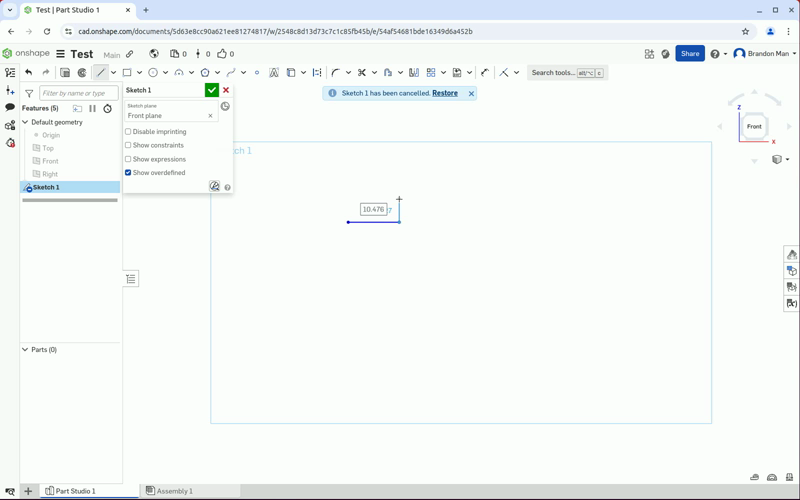
key_down(shift)
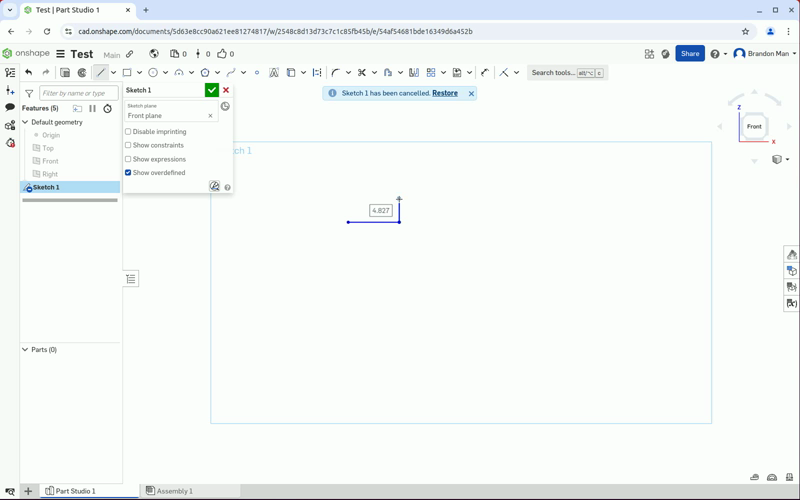
mouse_move(429, 198)
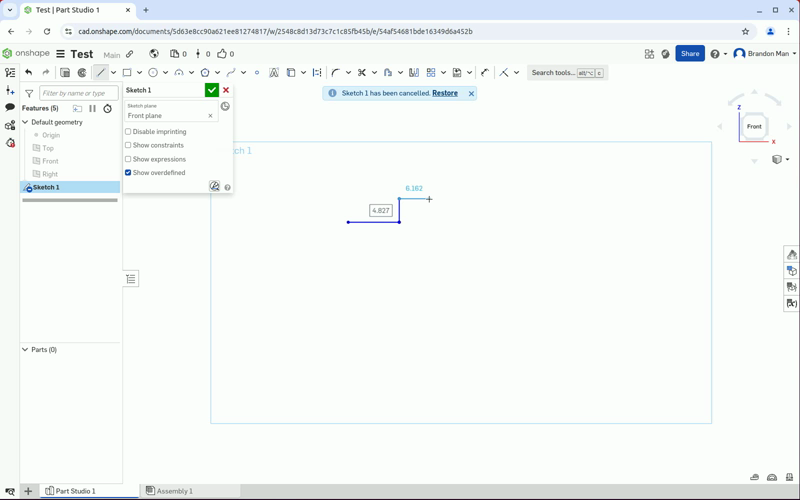
mouse_move(399, 190)
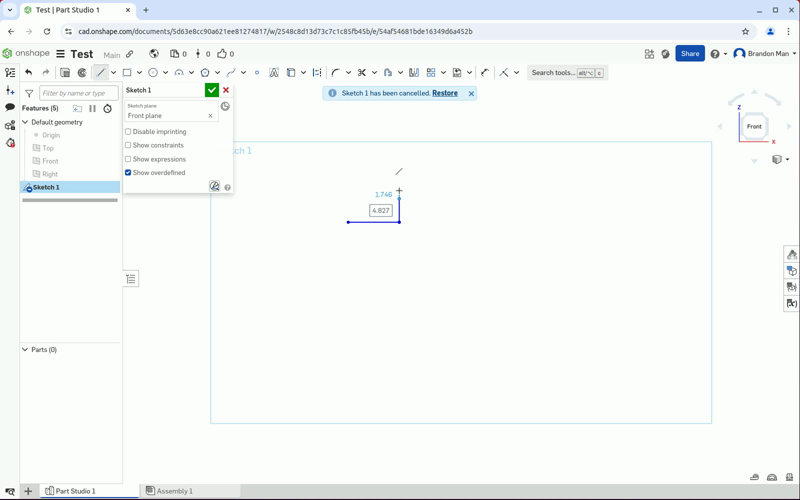
click(399, 190)
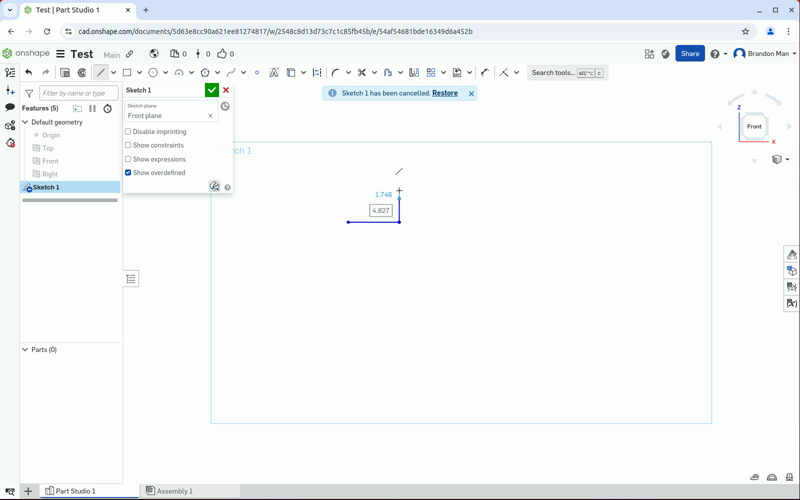
key_up(shift)
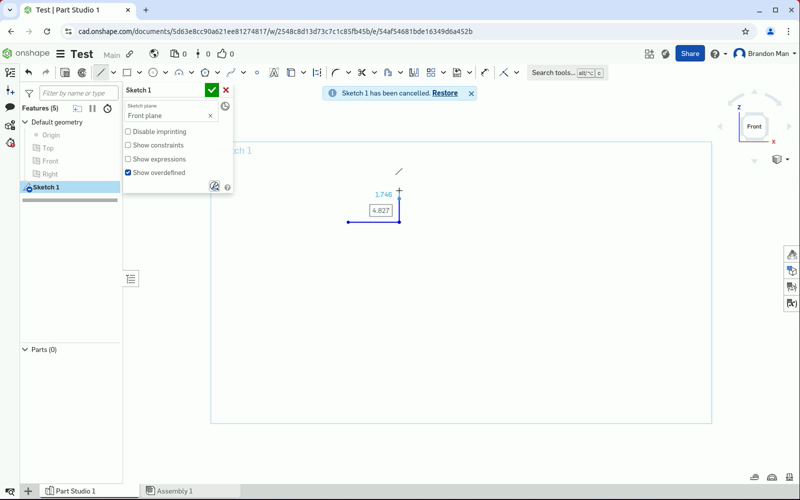
key_down(shift)
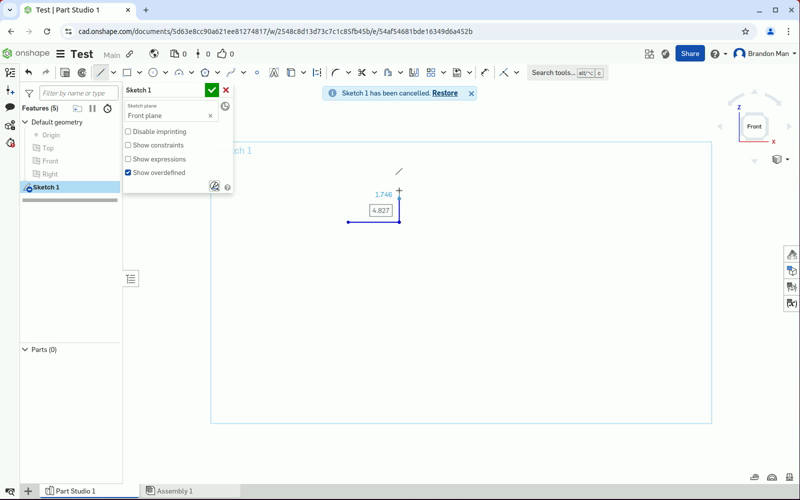
mouse_move(429, 190)
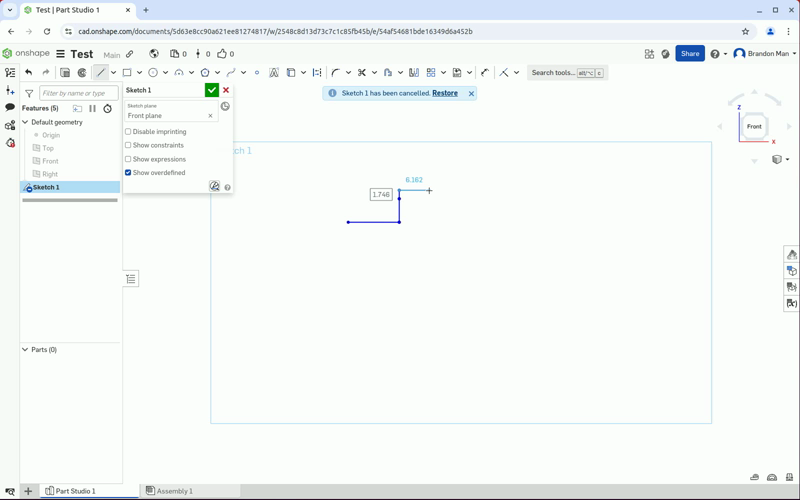
mouse_move(348, 190)
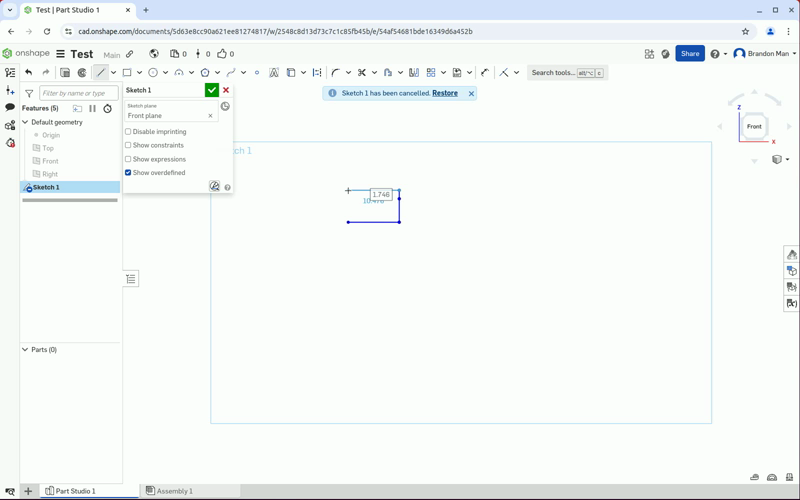
click(348, 190)
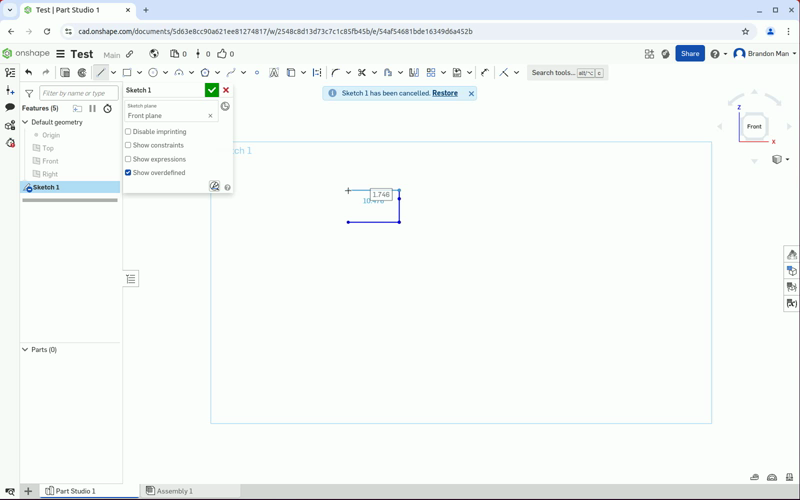
key_up(shift)
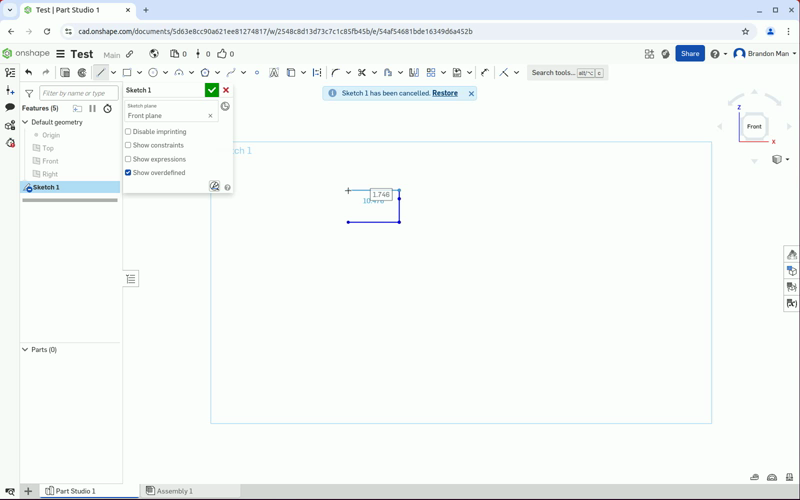
mouse_move(378, 190)
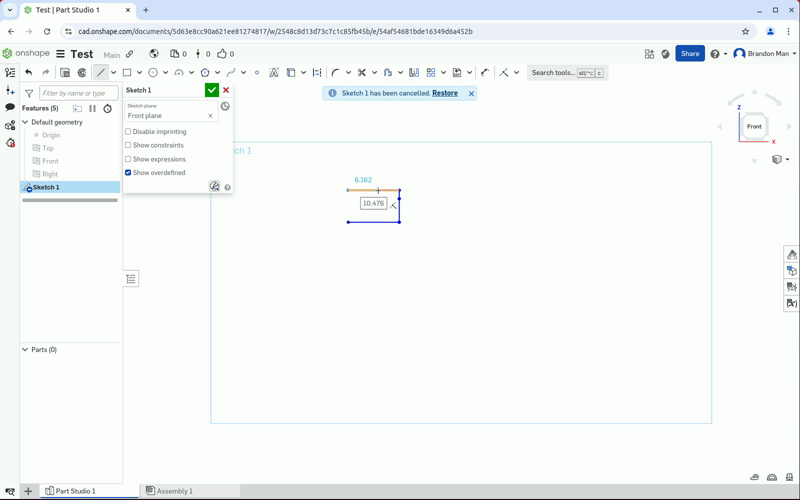
key_down(shift)
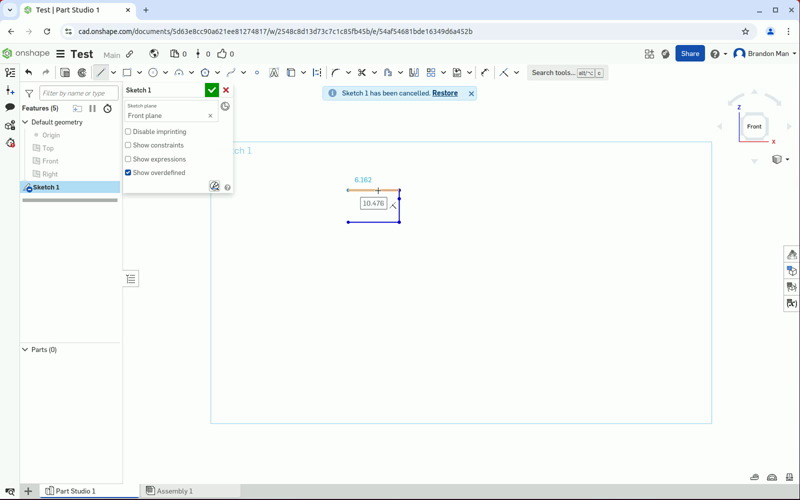
mouse_move(348, 222)
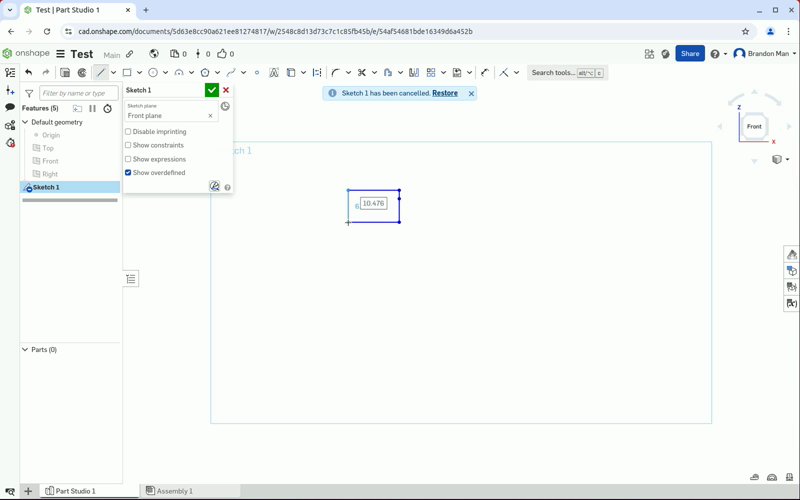
key_up(shift)
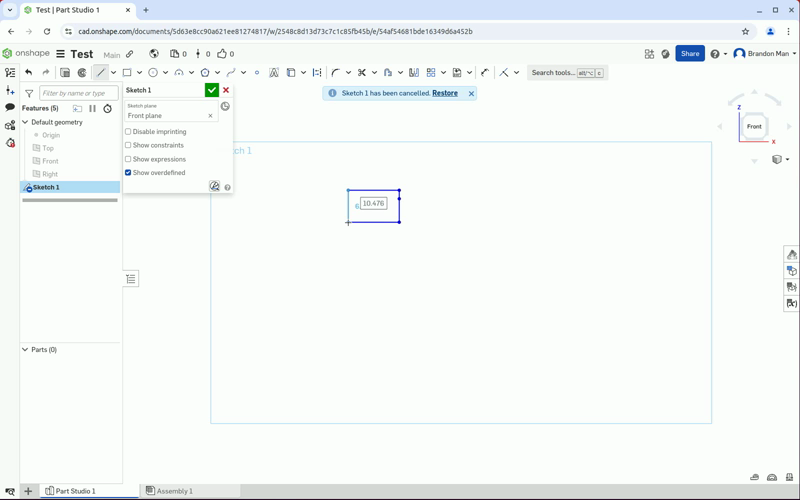
click(348, 222)
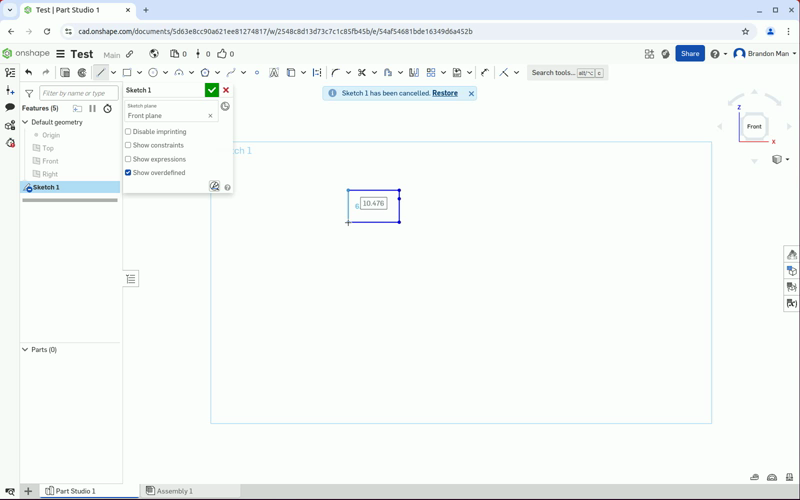
key(esc)
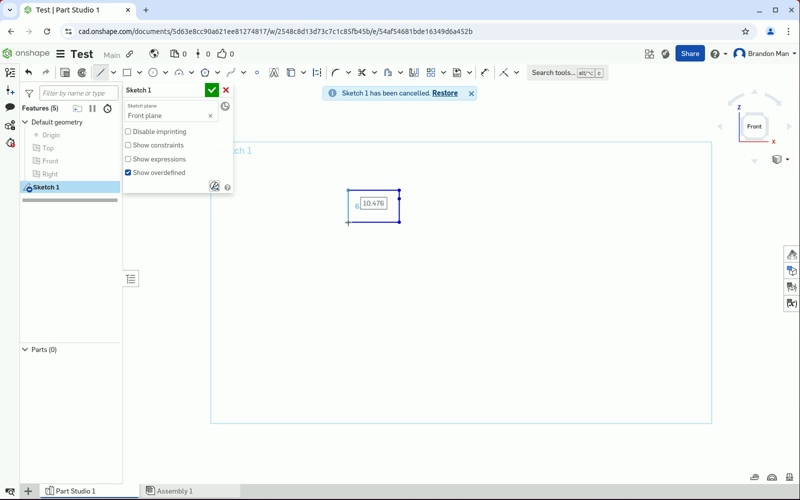
mouse_move(374, 211)
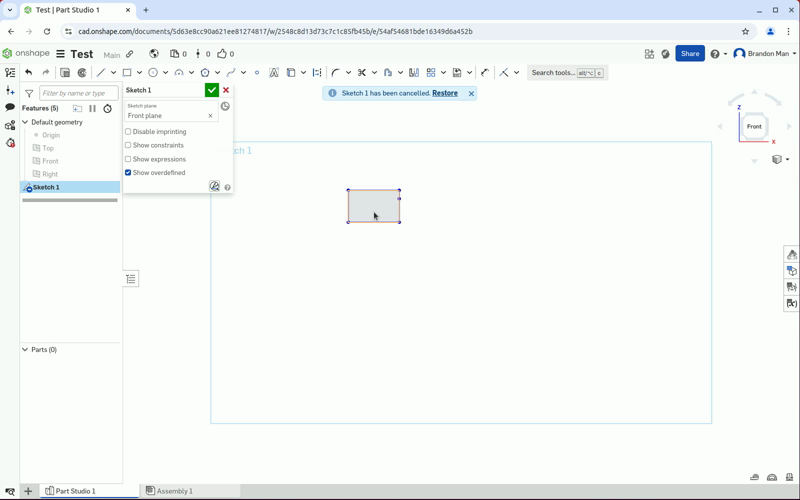
scroll(6)
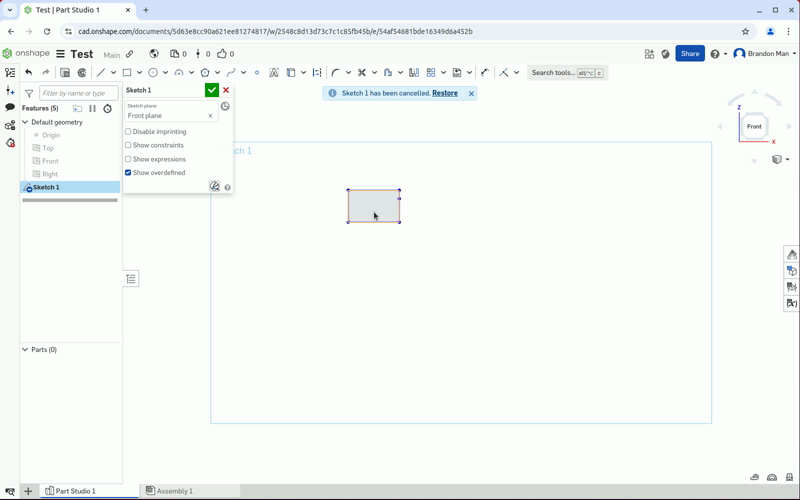
scroll(6)
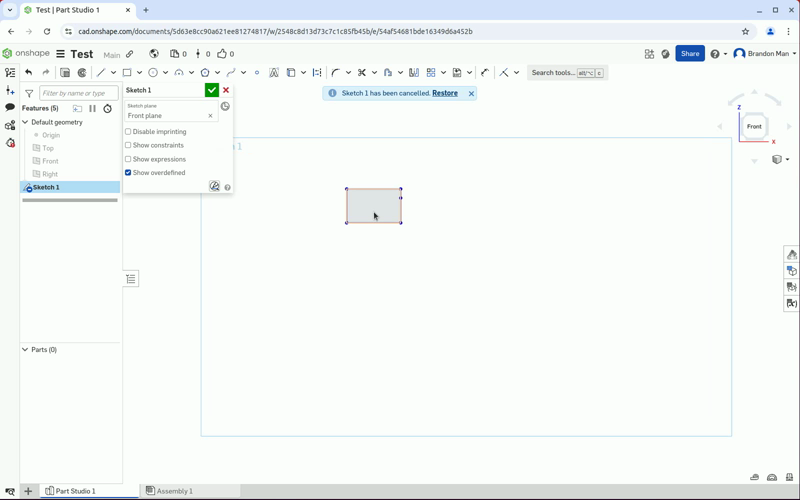
scroll(6)
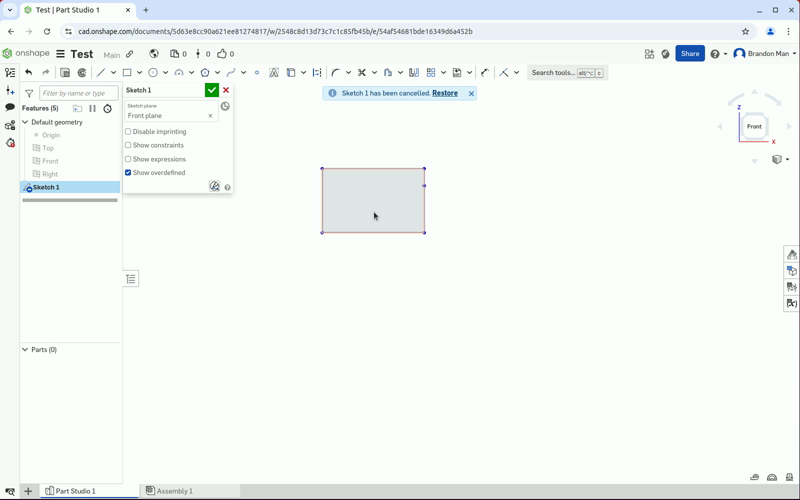
scroll(6)
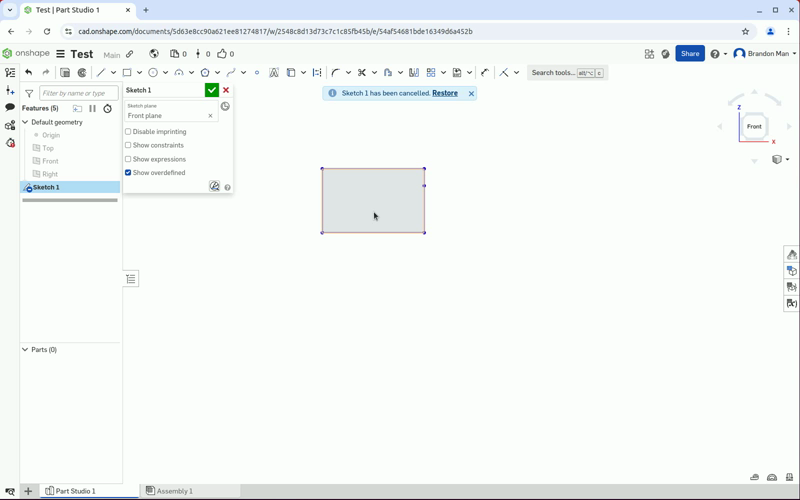
scroll(6)
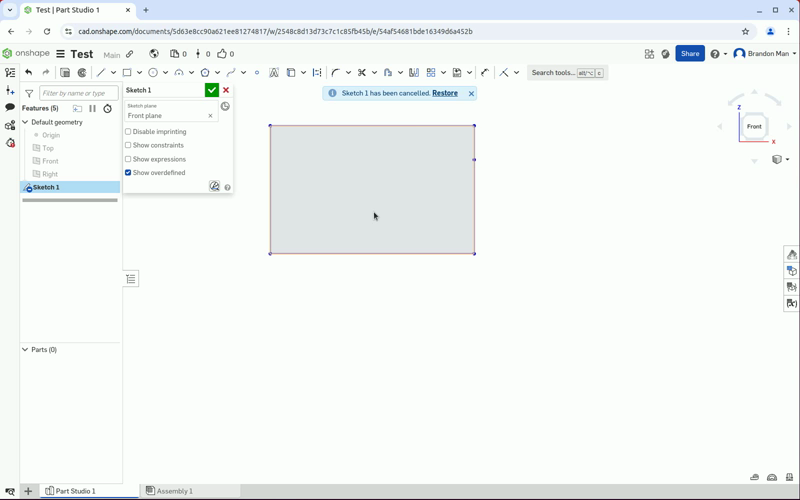
scroll(6)
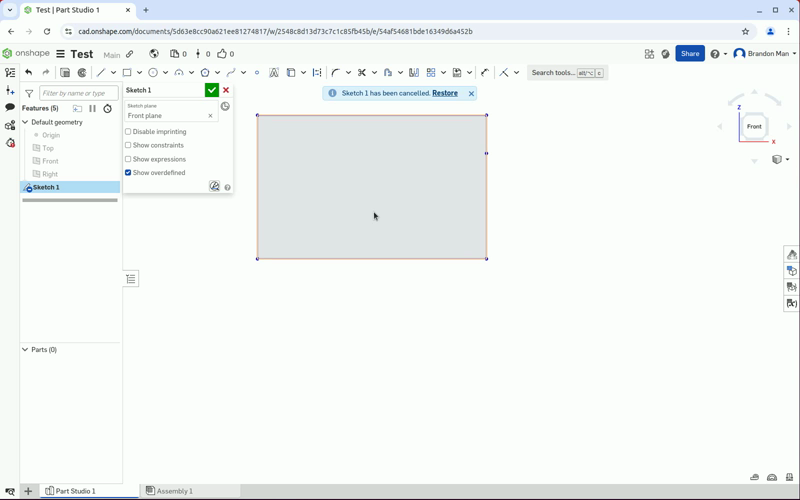
scroll(6)
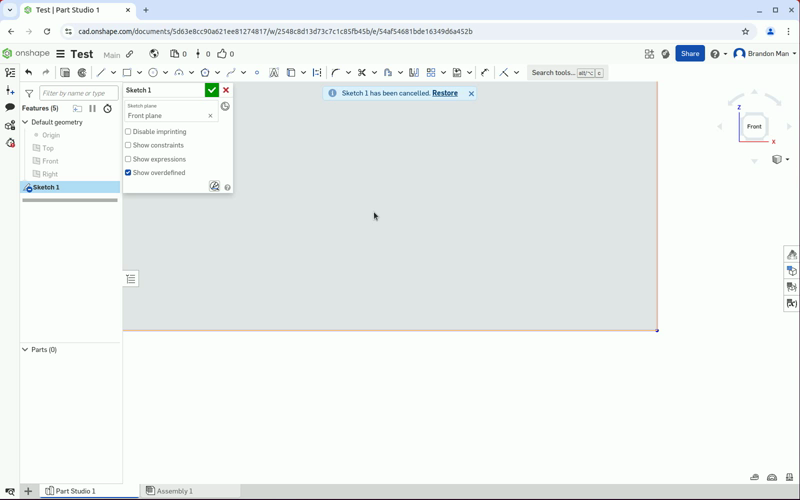
click(374, 211)
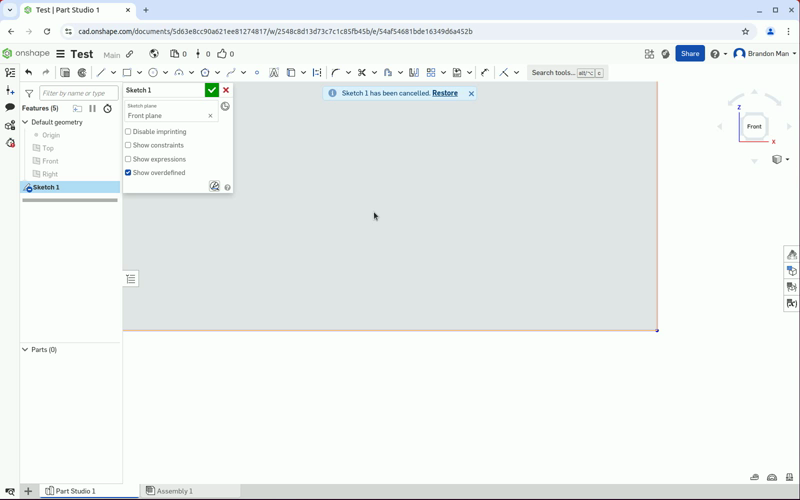
scroll(-6)
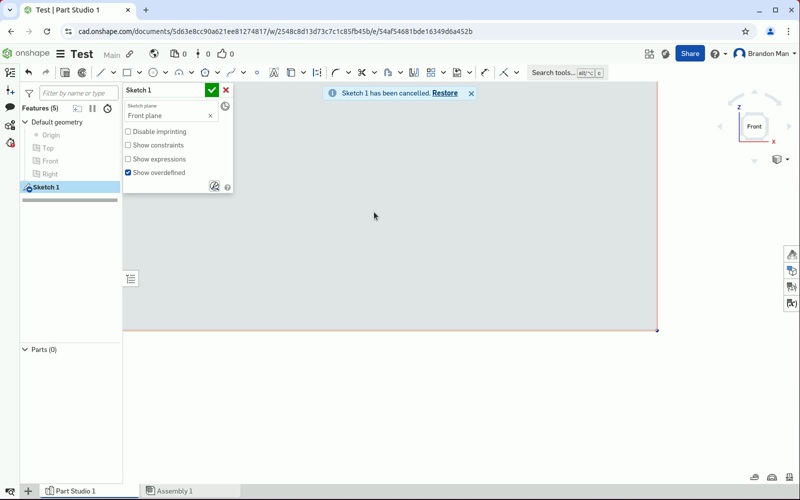
scroll(-6)
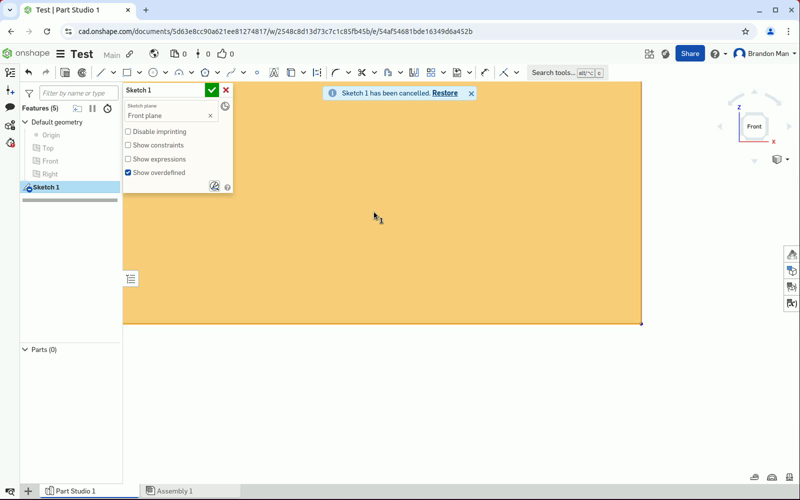
scroll(-6)
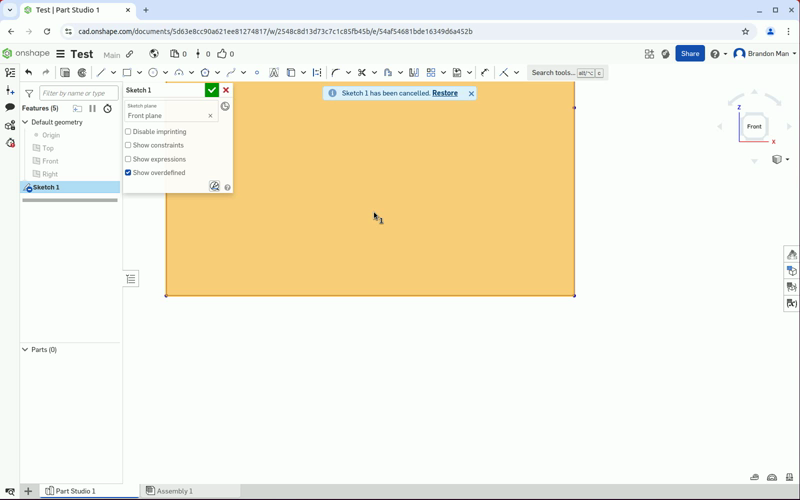
scroll(-6)
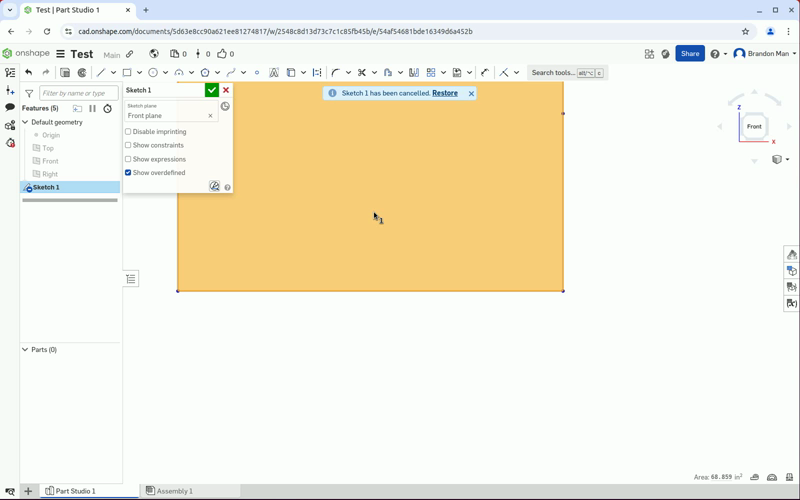
scroll(-6)
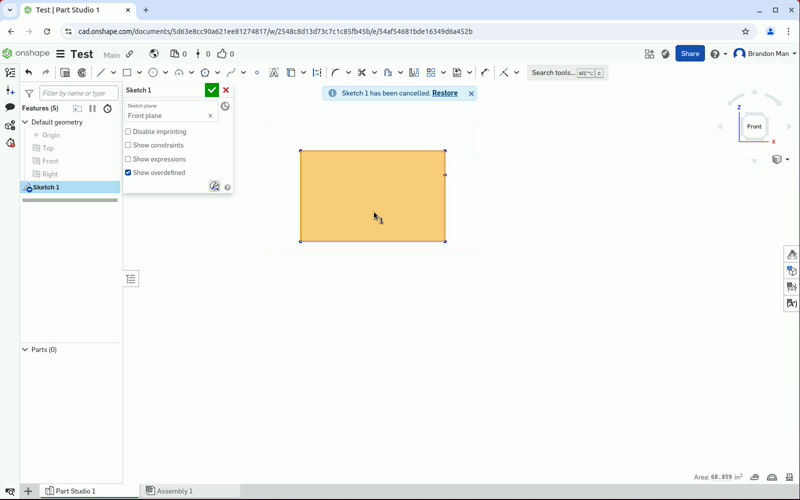
scroll(-6)
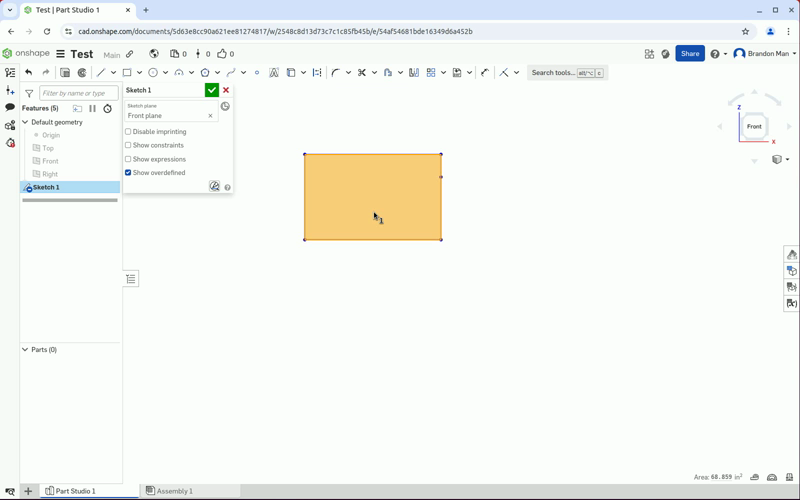
scroll(-6)
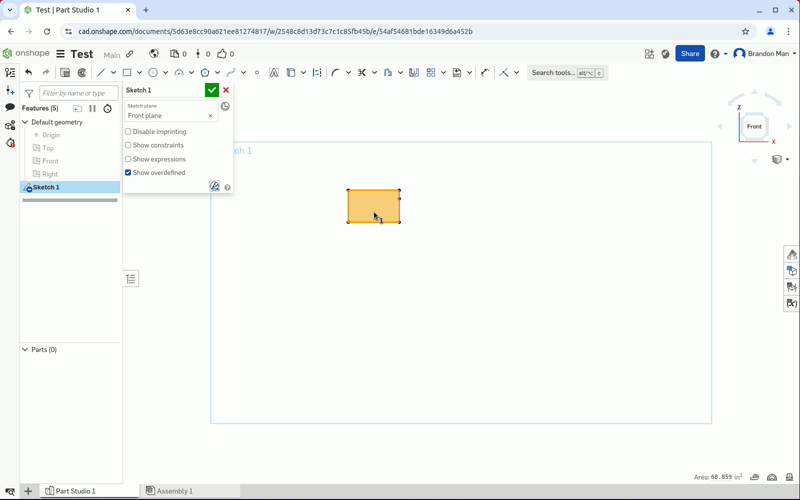
mouse_move(73, 352)
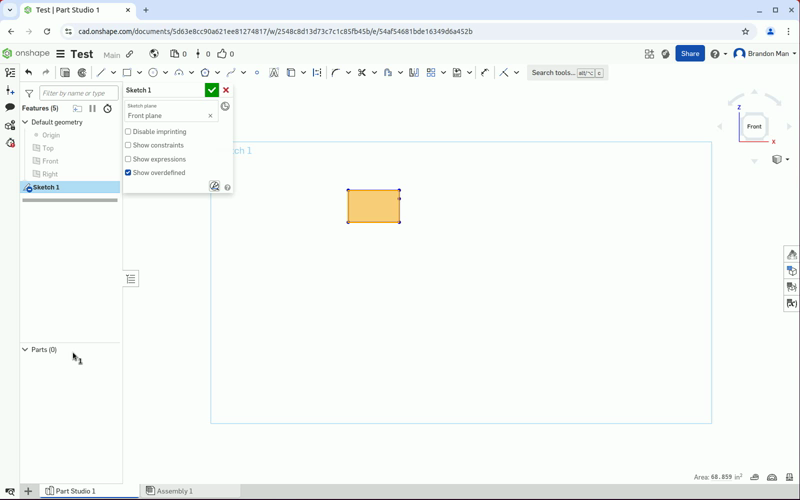
key(shift+y)
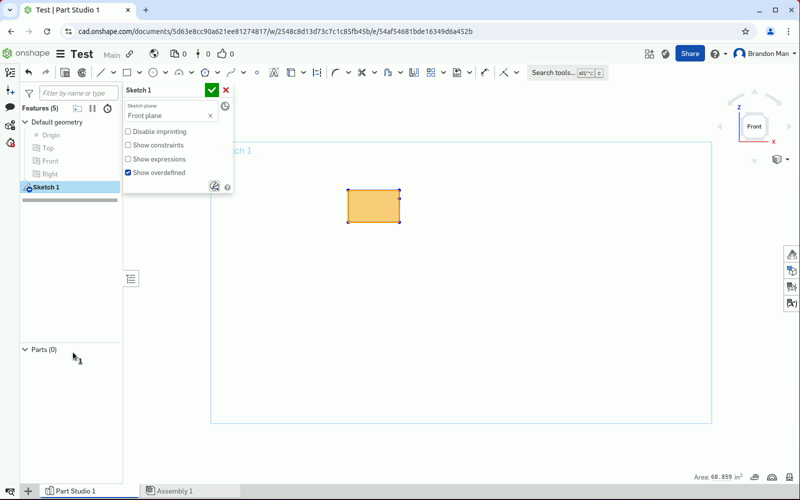
key(shift+e)
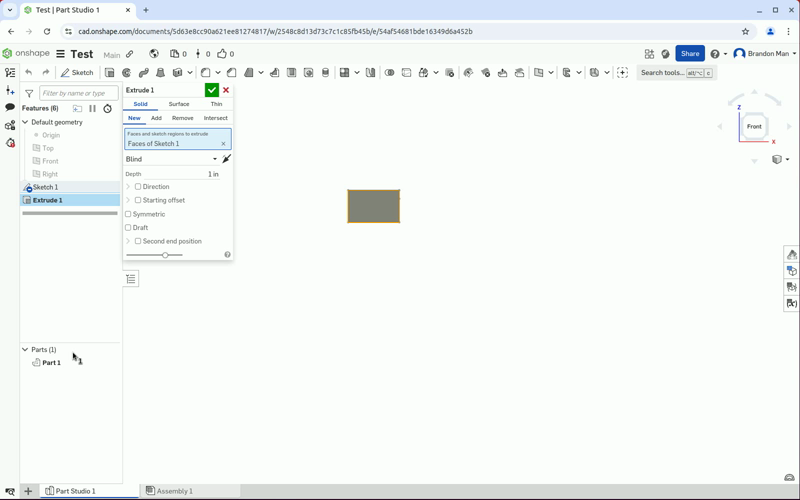
mouse_move(143, 106)
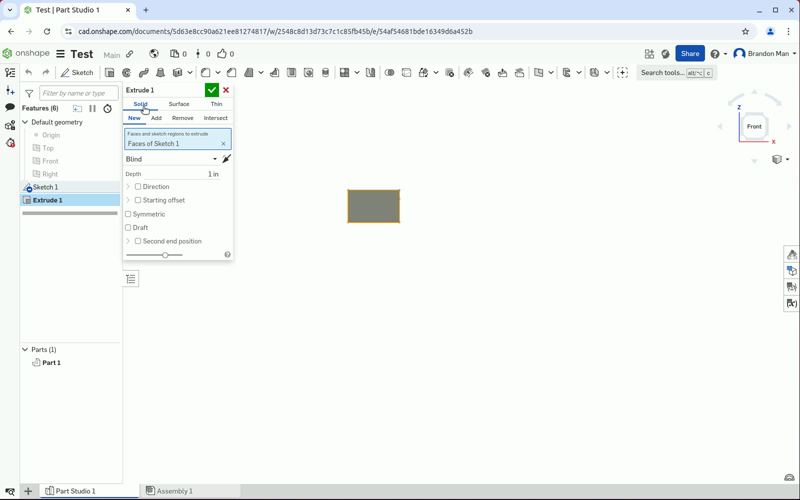
click(143, 106)
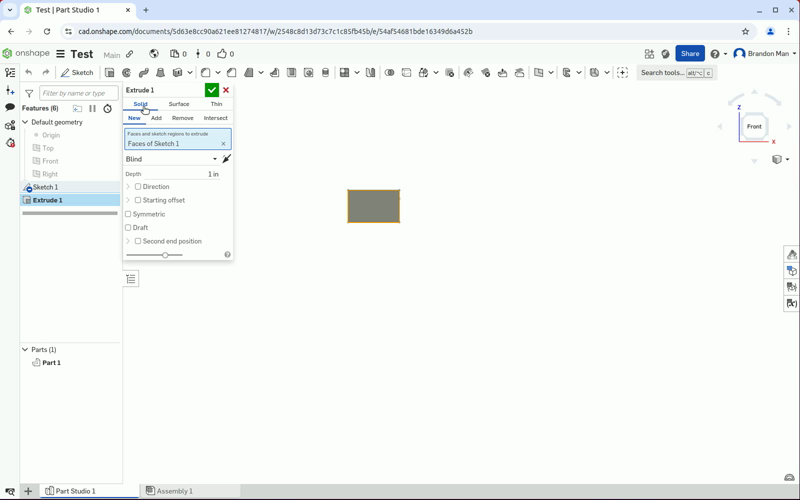
mouse_move(137, 120)
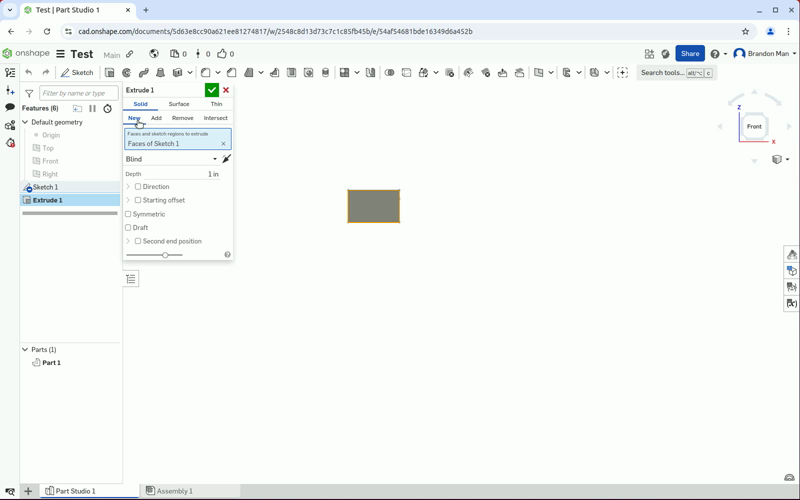
click(137, 120)
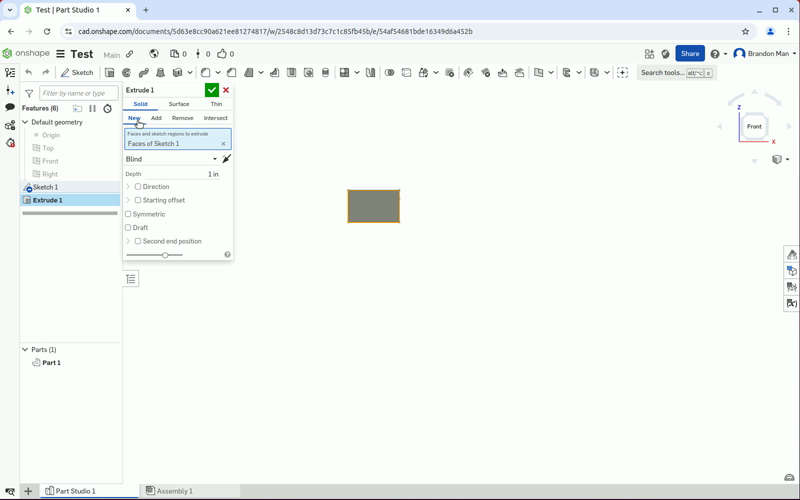
key(tab, 4)
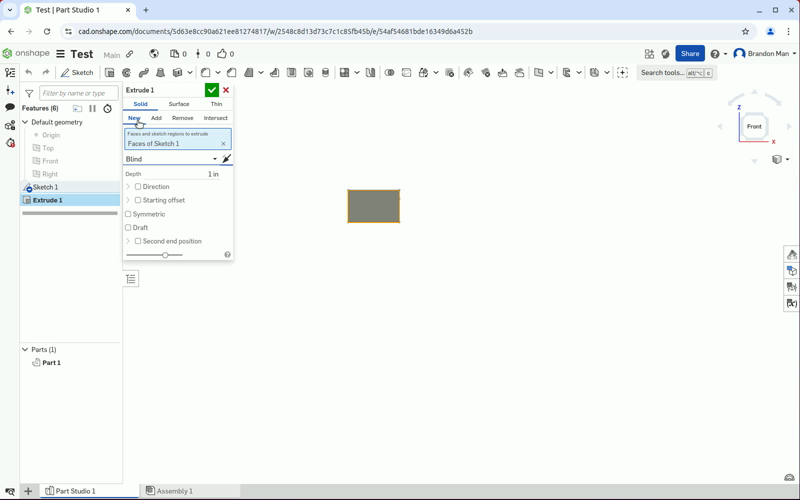
text(6.499)
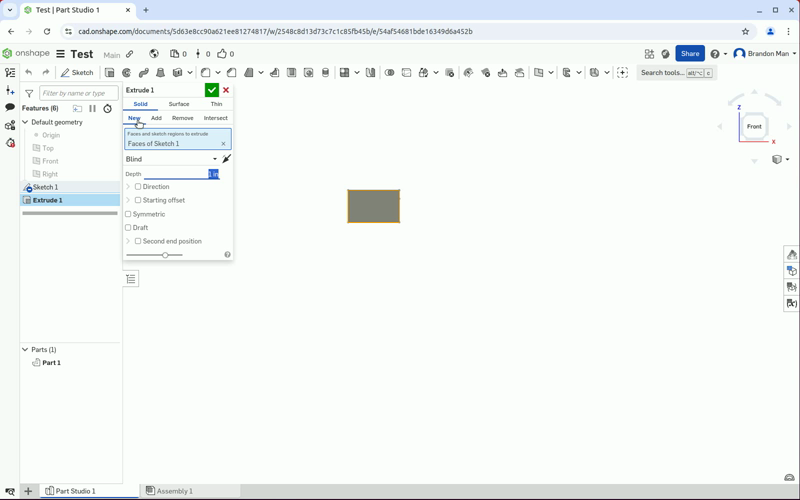
key(enter)
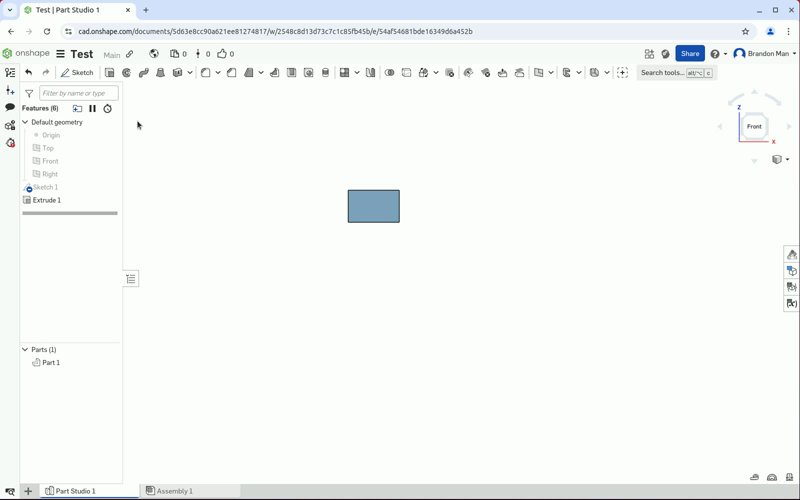
key(shift+h)
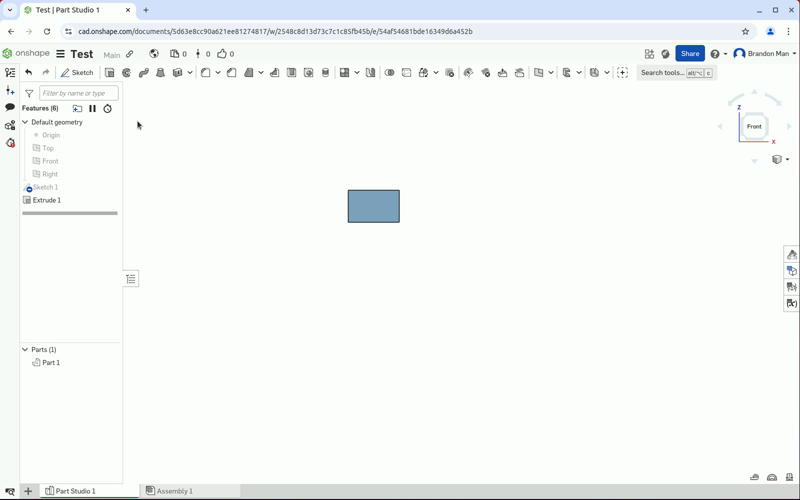
key(shift+h)
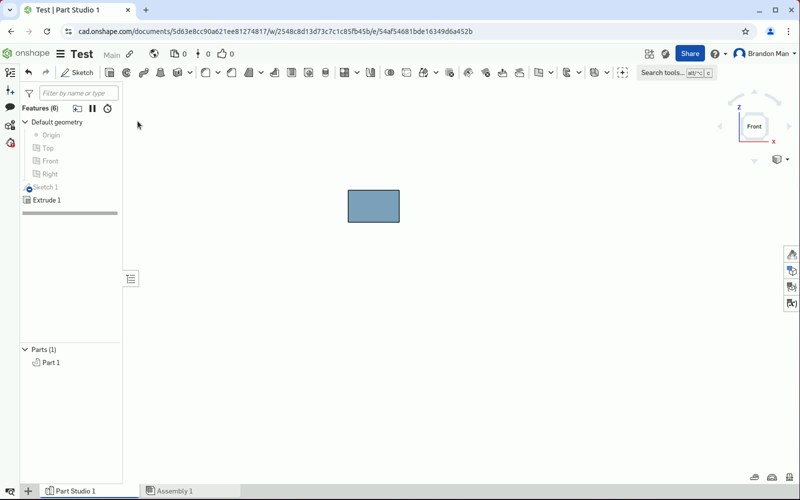
mouse_move(73, 189)
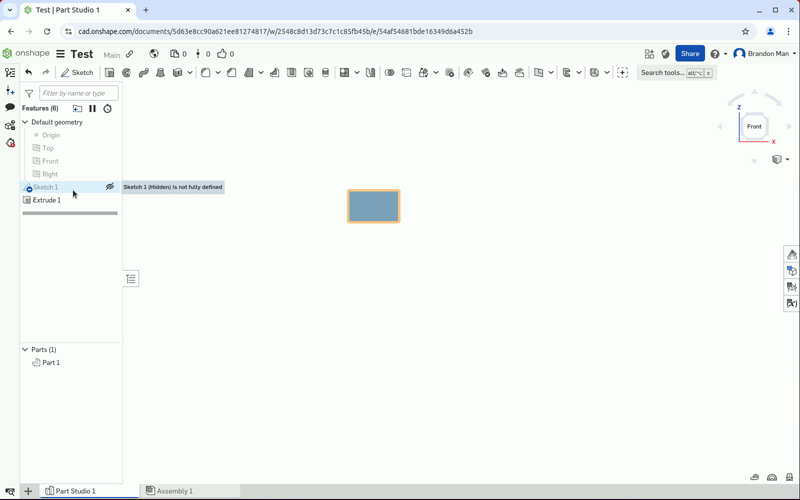
click(73, 189)
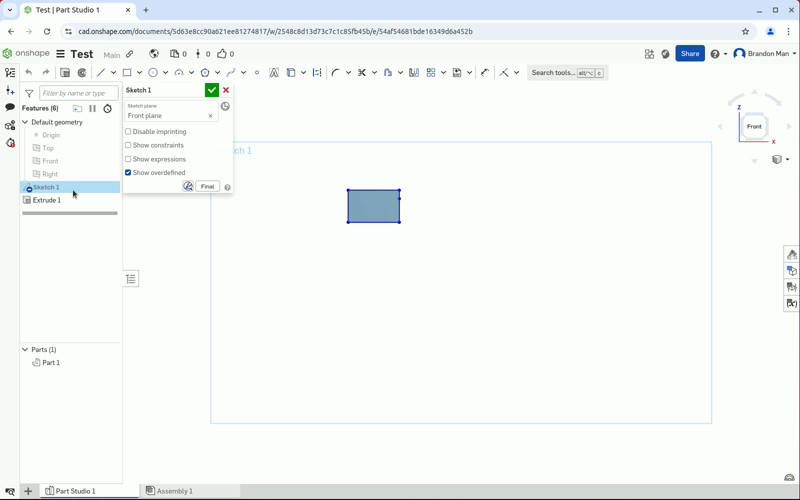
mouse_move(229, 92)
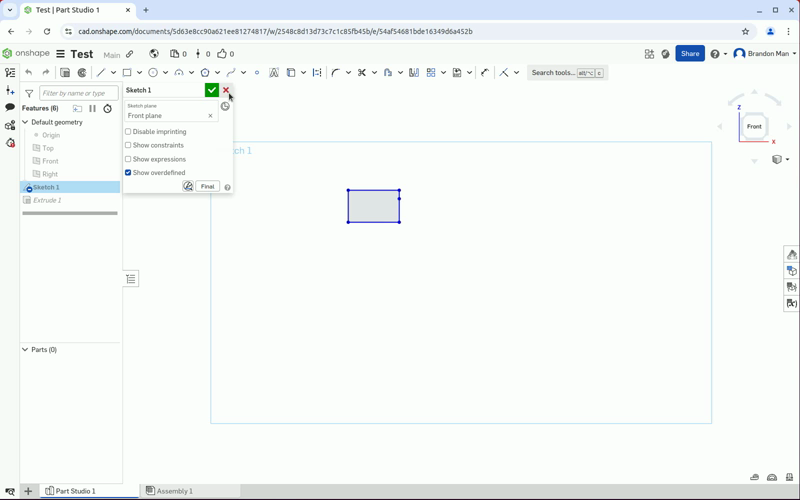
click(229, 92)
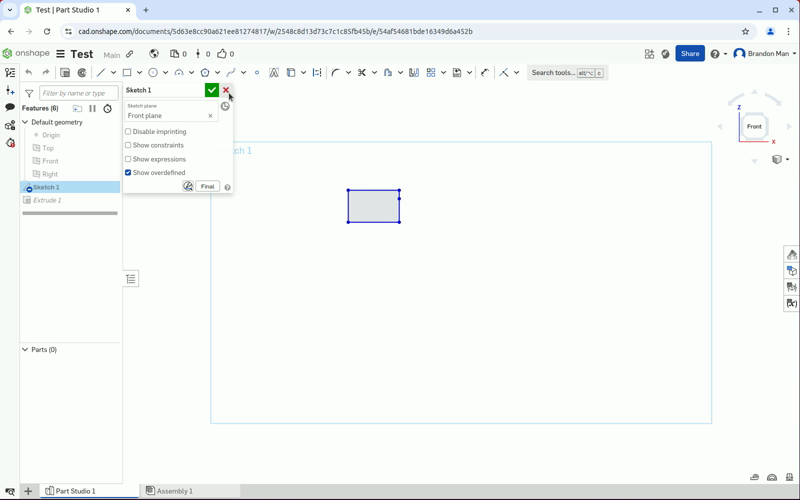
key(shift+s)
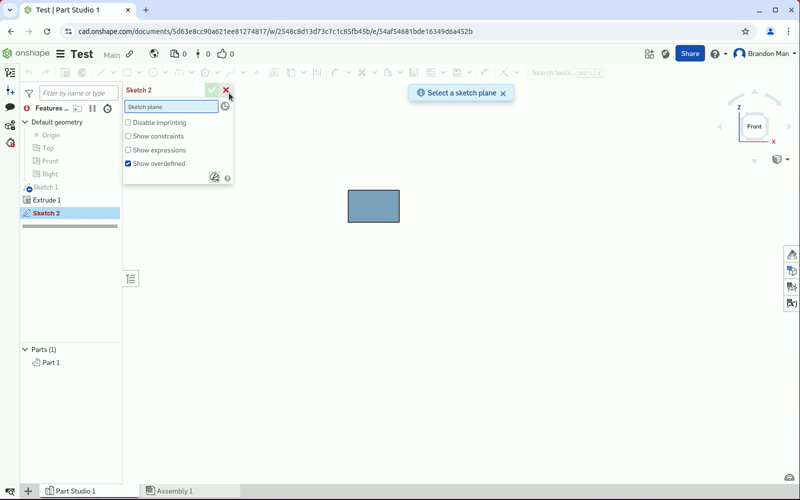
mouse_move(73, 163)
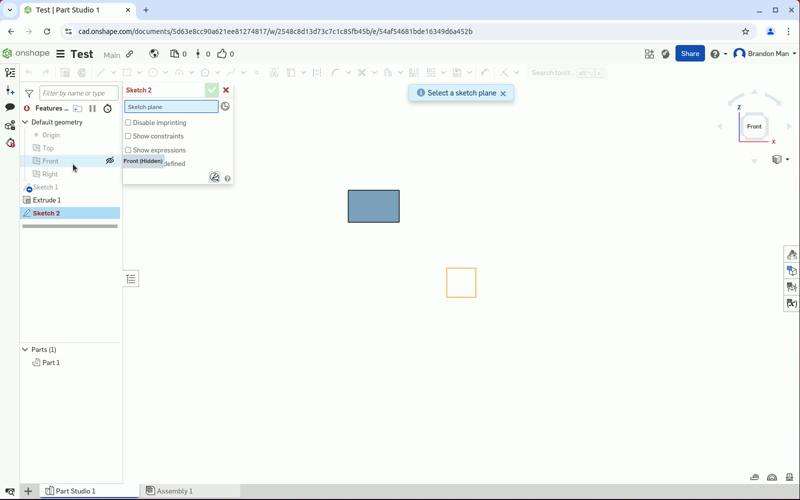
click(73, 163)
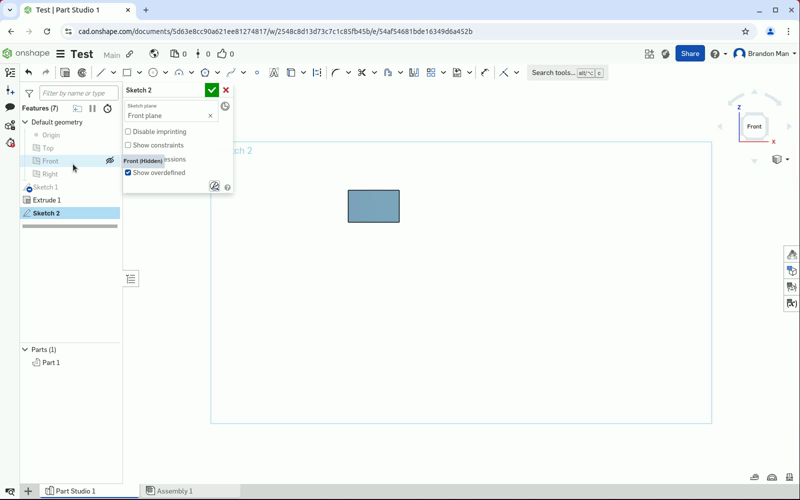
mouse_move(73, 352)
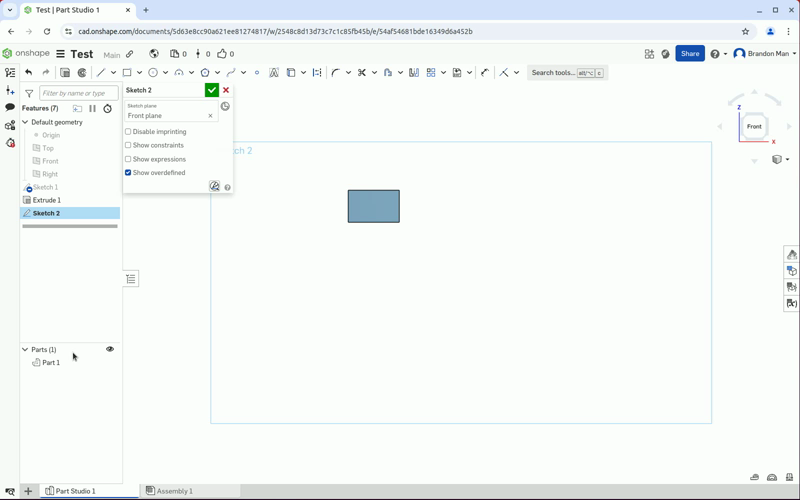
key(y)
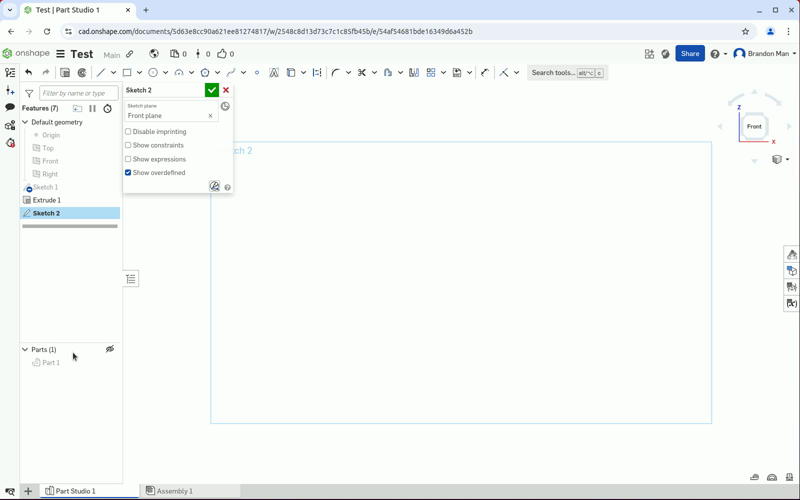
key(l)
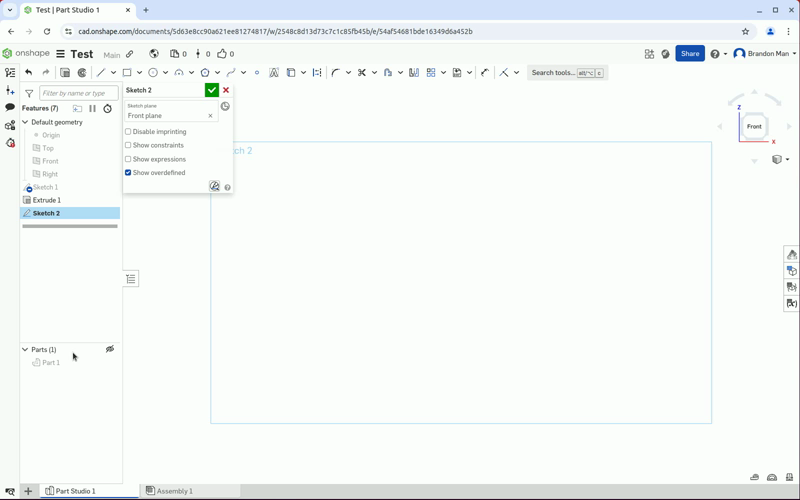
key_down(shift)
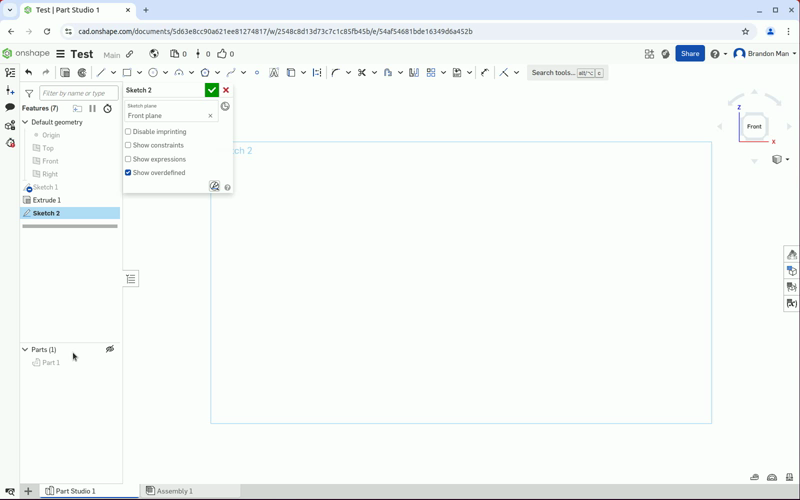
mouse_move(398, 198)
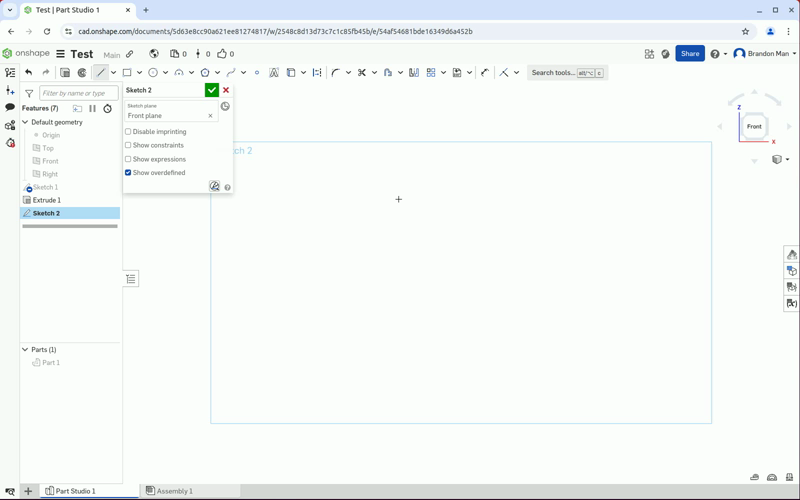
click(398, 198)
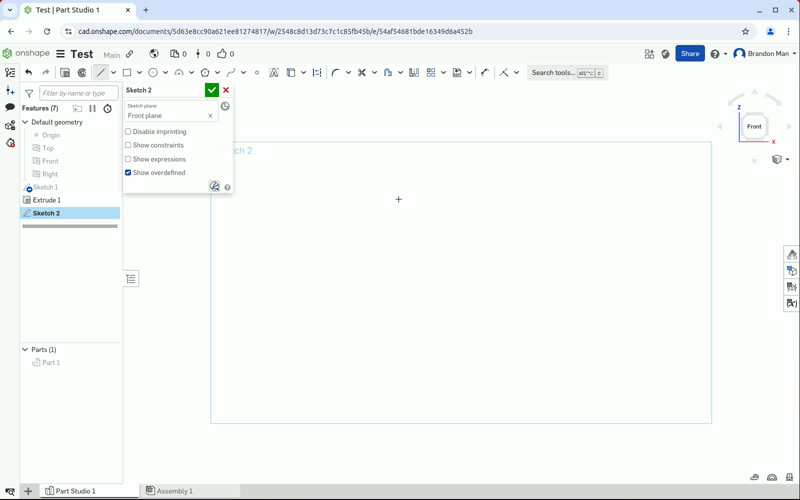
key_up(shift)
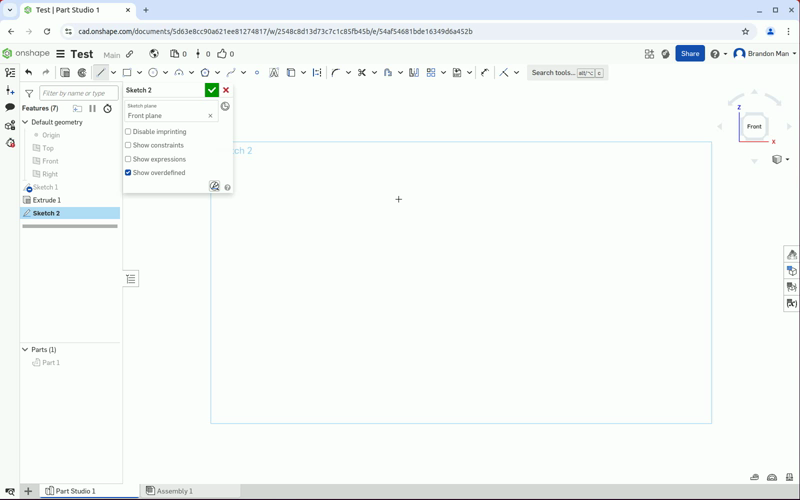
key_down(shift)
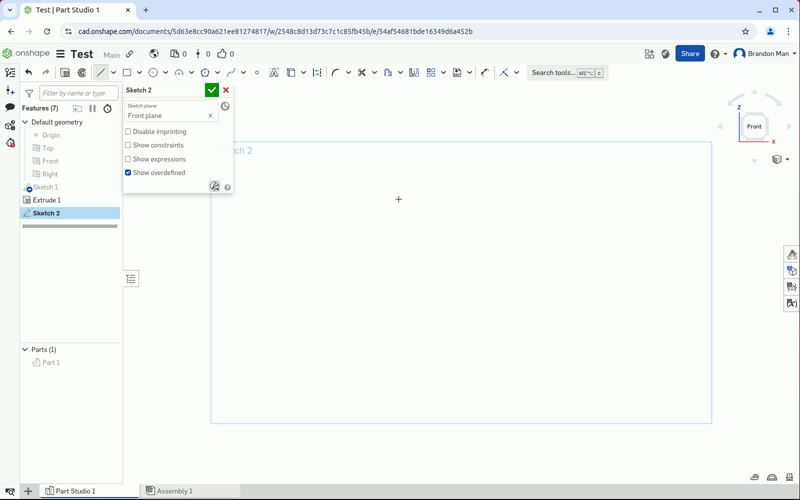
mouse_move(503, 198)
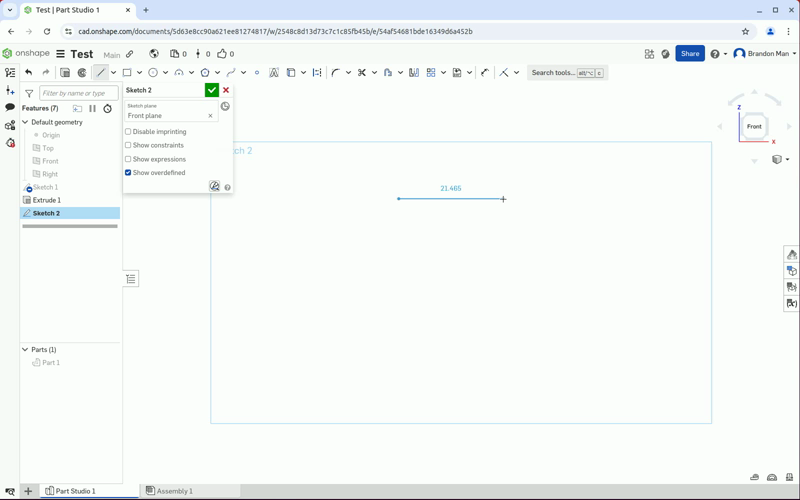
click(503, 198)
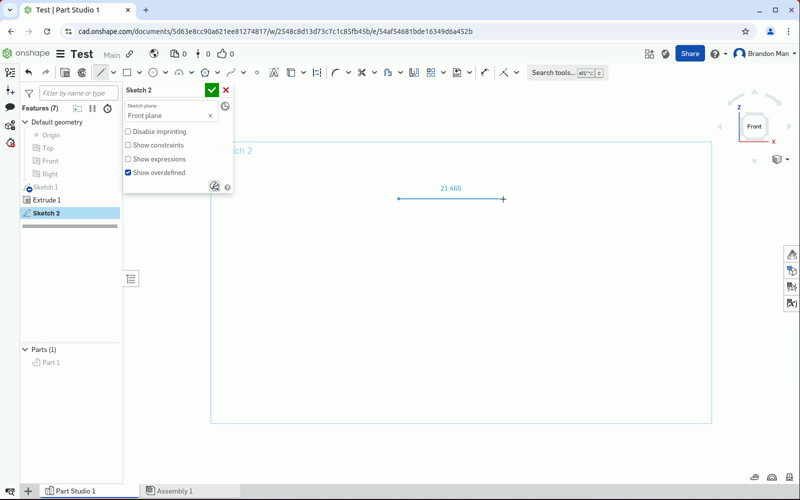
key_up(shift)
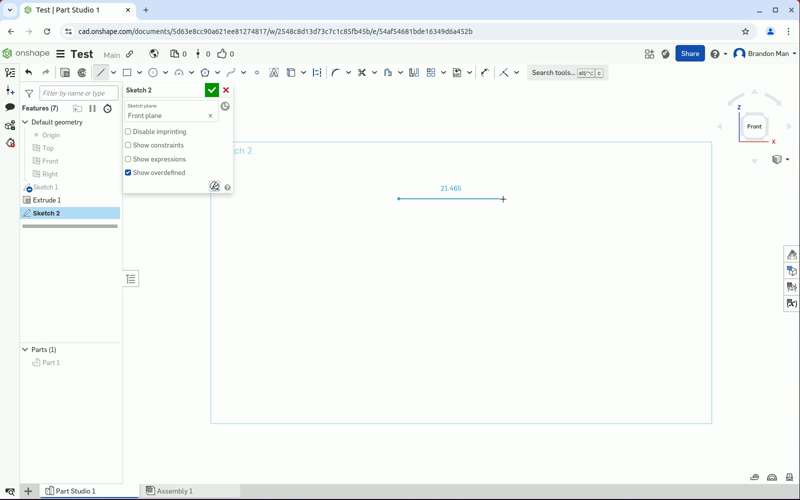
key_down(shift)
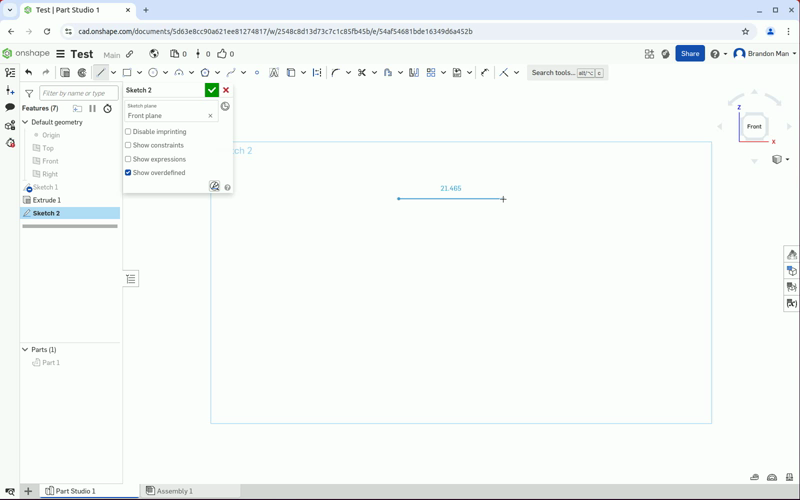
mouse_move(533, 198)
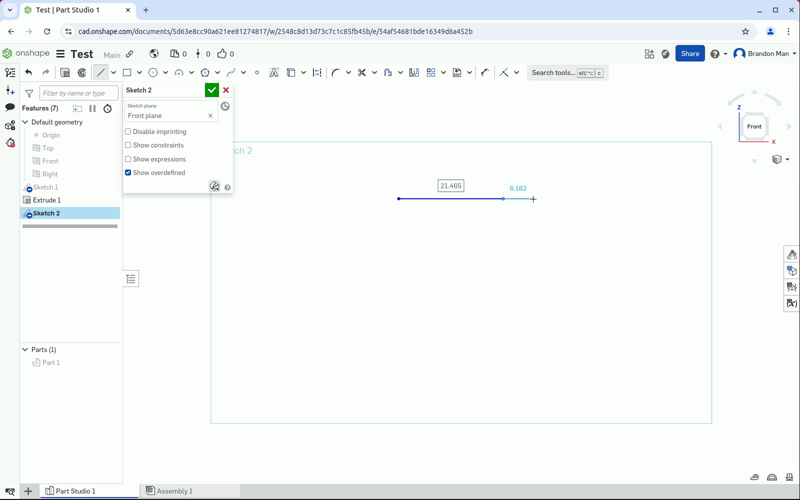
mouse_move(503, 189)
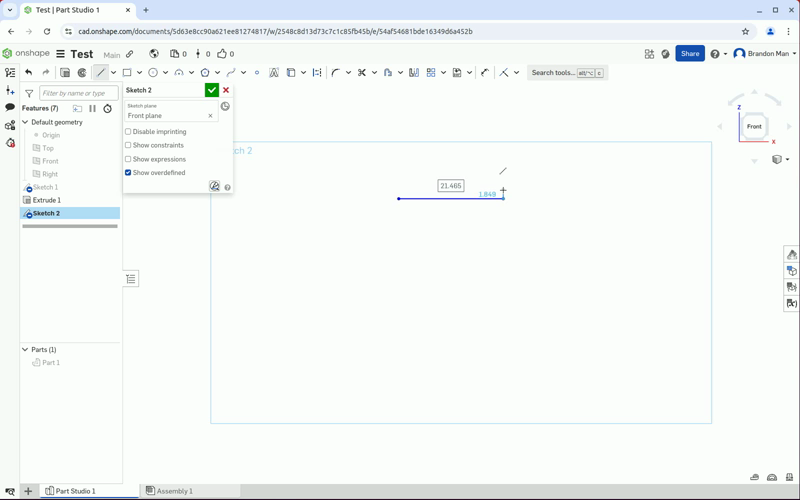
click(503, 189)
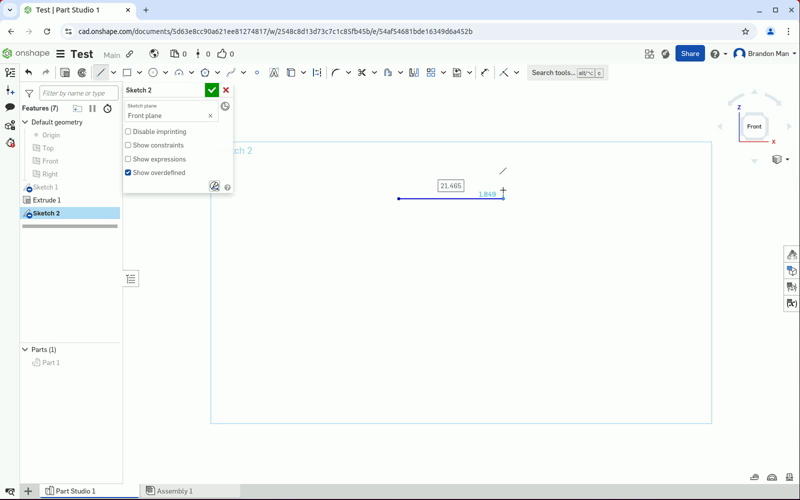
key_up(shift)
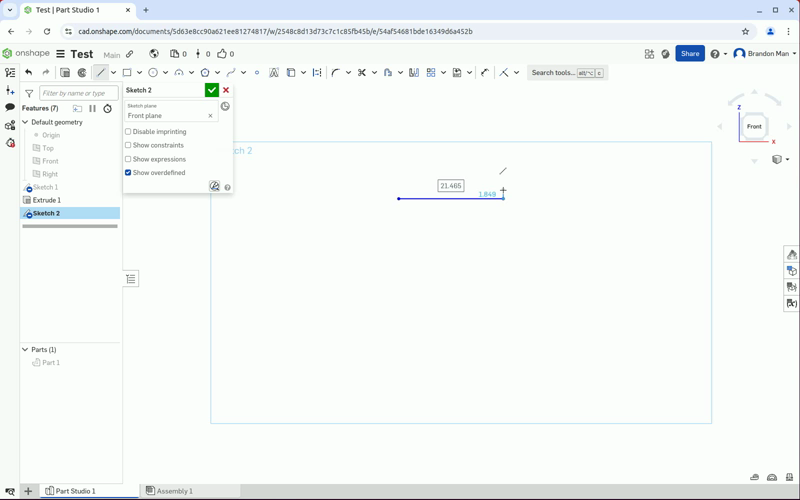
key_down(shift)
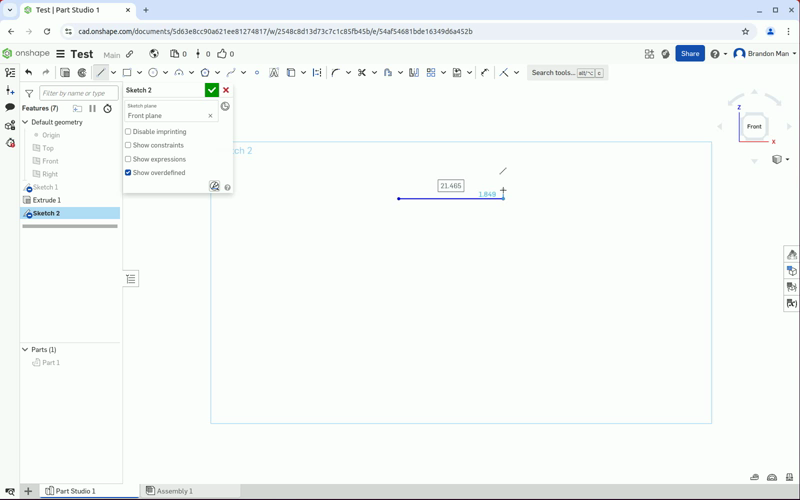
mouse_move(398, 189)
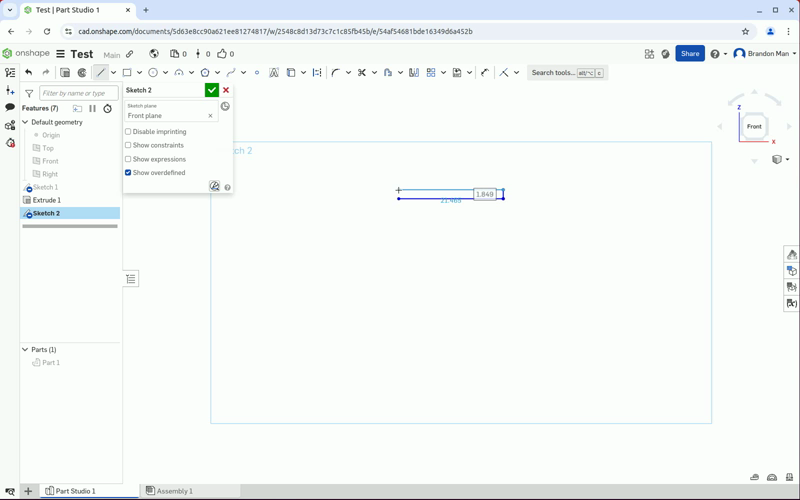
click(398, 189)
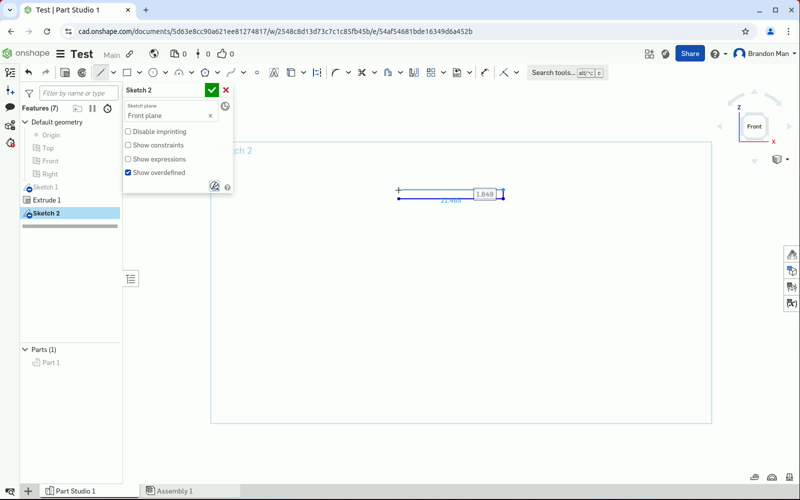
key_up(shift)
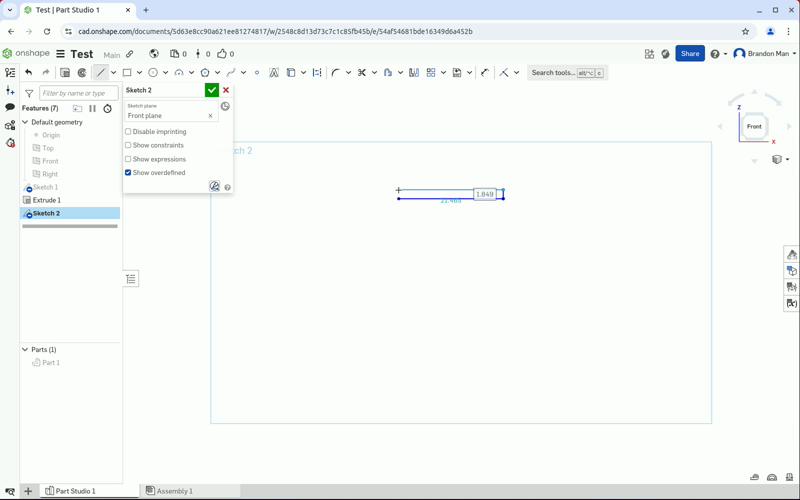
mouse_move(428, 189)
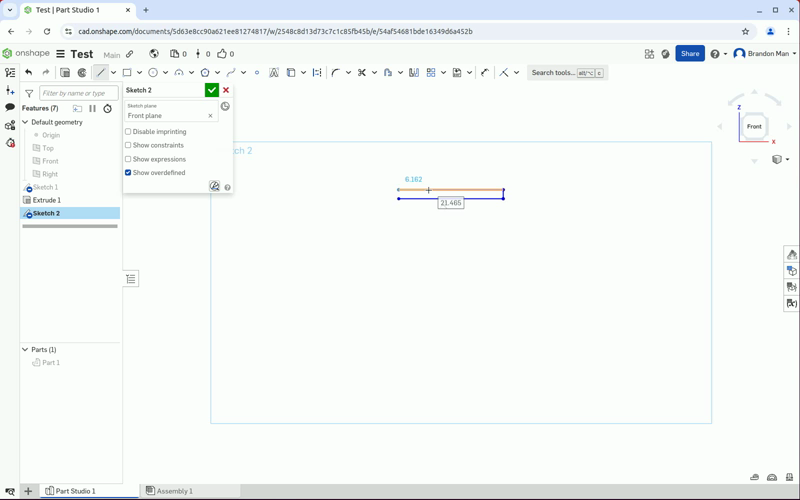
key_down(shift)
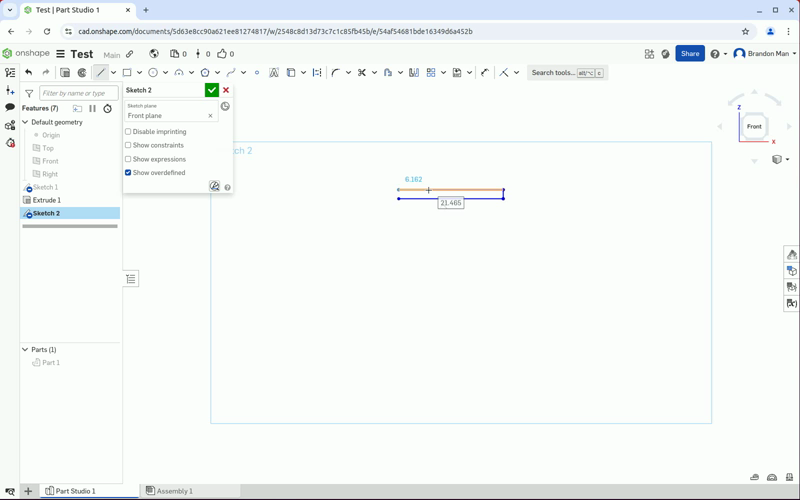
mouse_move(398, 198)
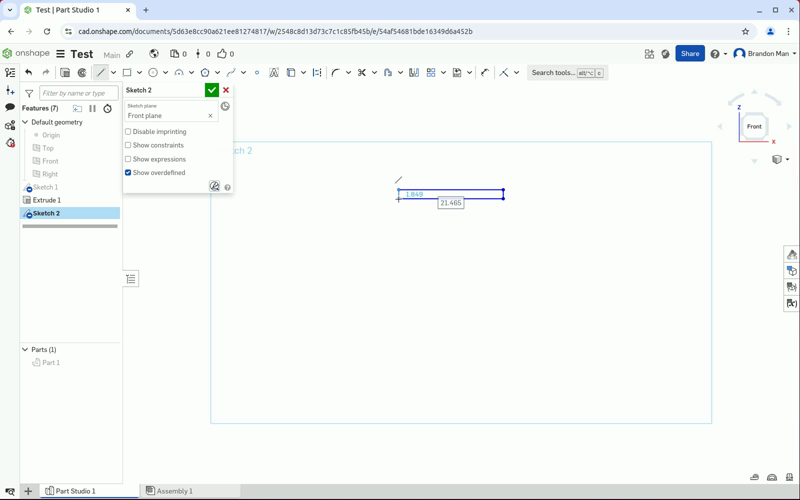
key_up(shift)
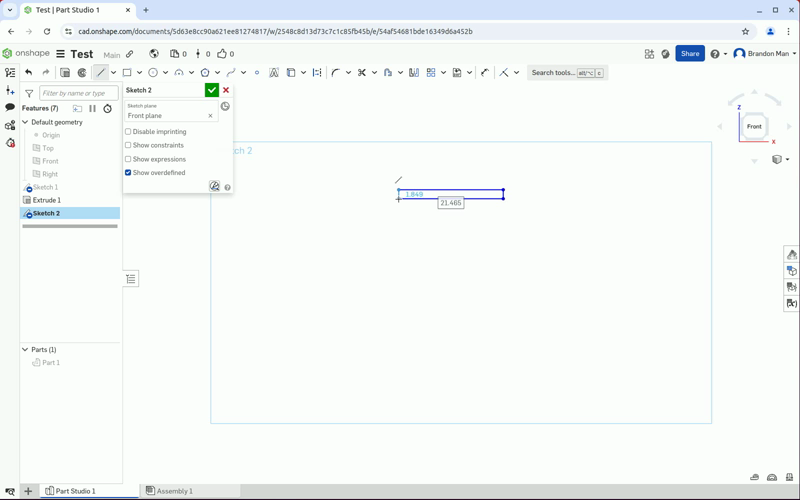
click(398, 198)
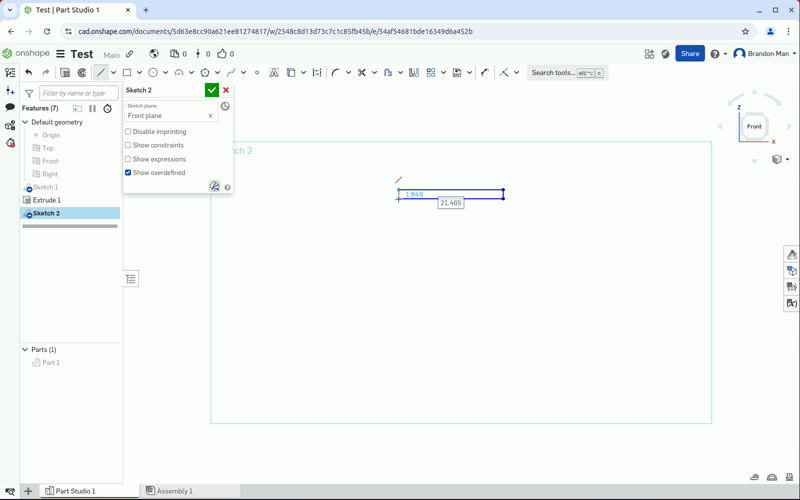
key(esc)
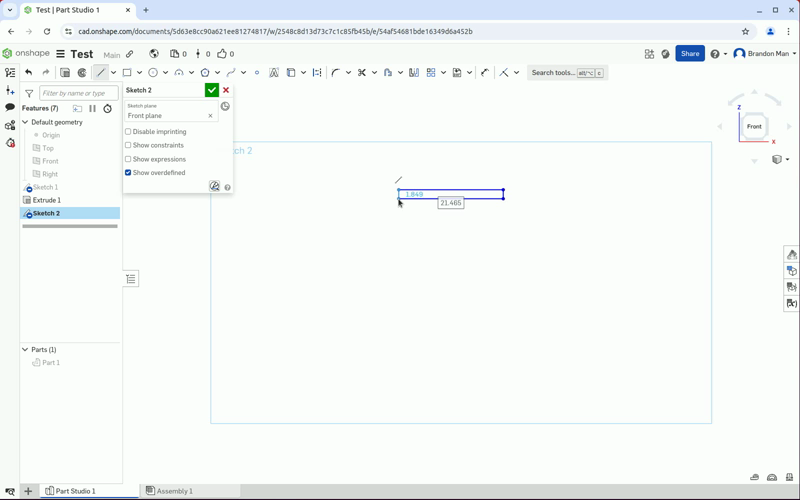
mouse_move(464, 197)
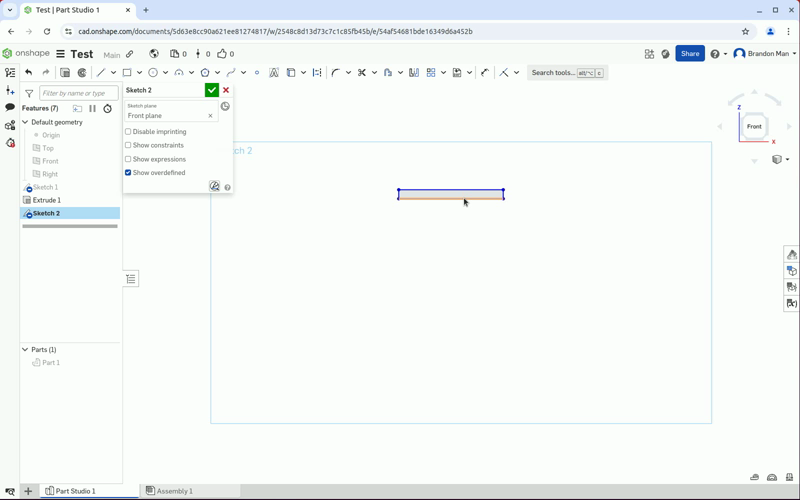
scroll(6)
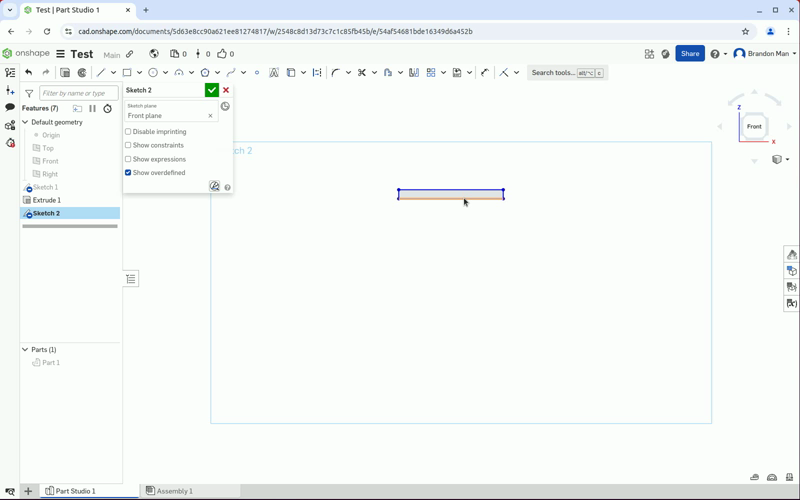
scroll(6)
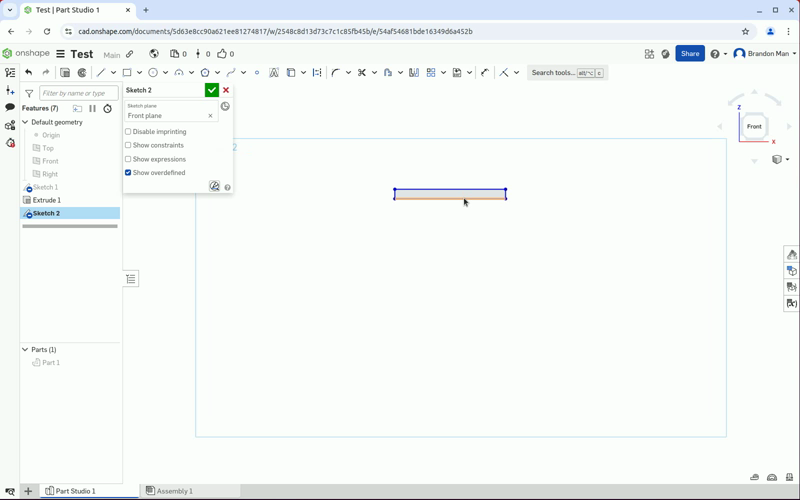
scroll(6)
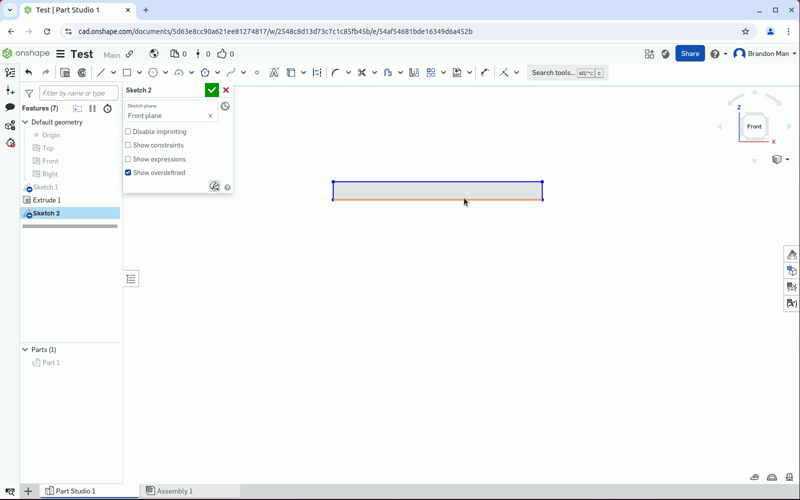
scroll(6)
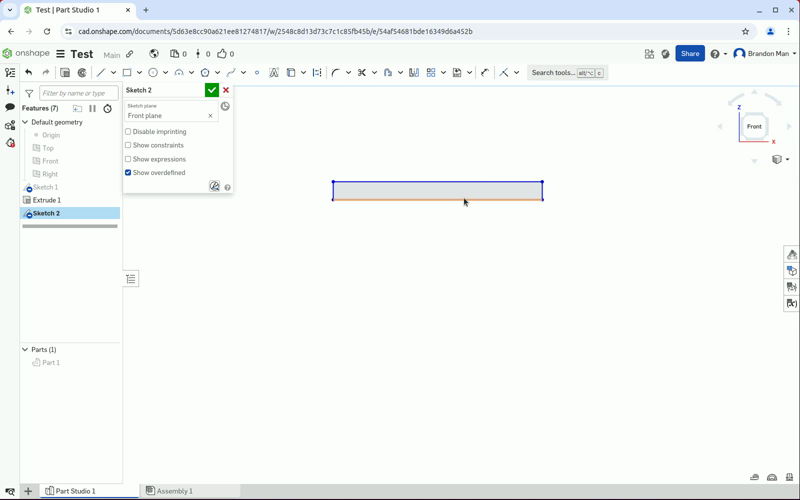
scroll(6)
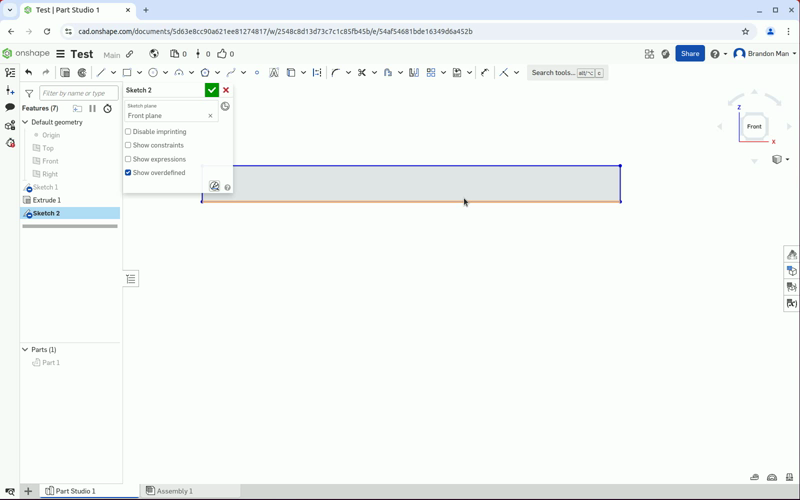
scroll(6)
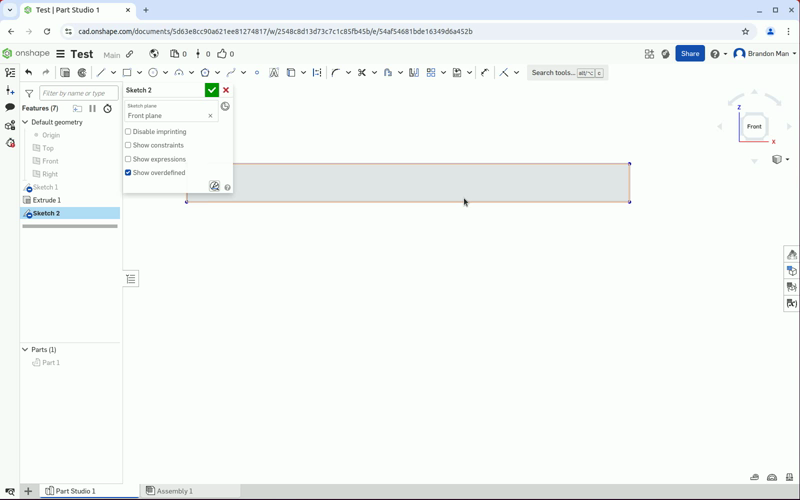
scroll(6)
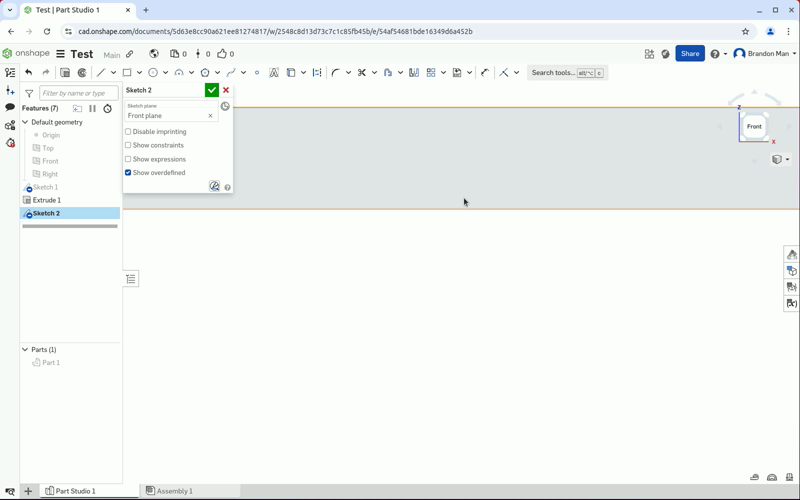
click(464, 197)
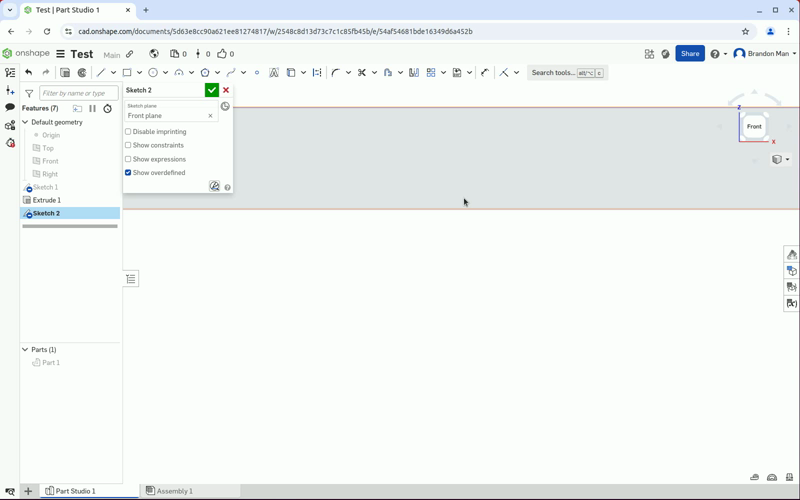
scroll(-6)
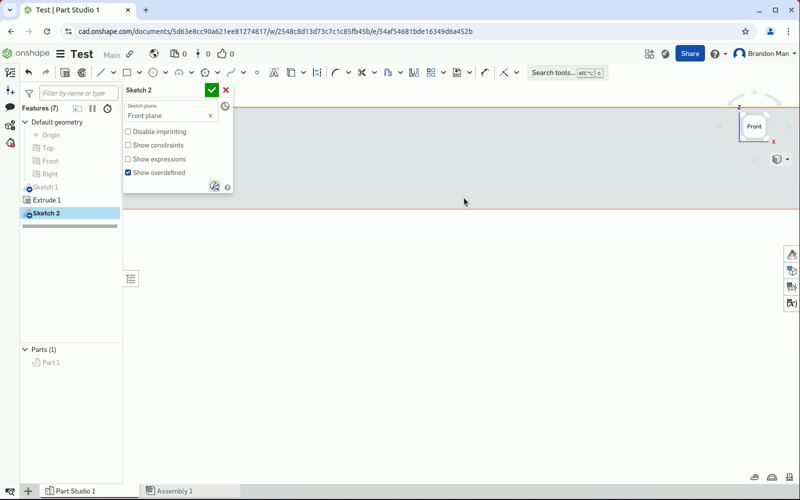
scroll(-6)
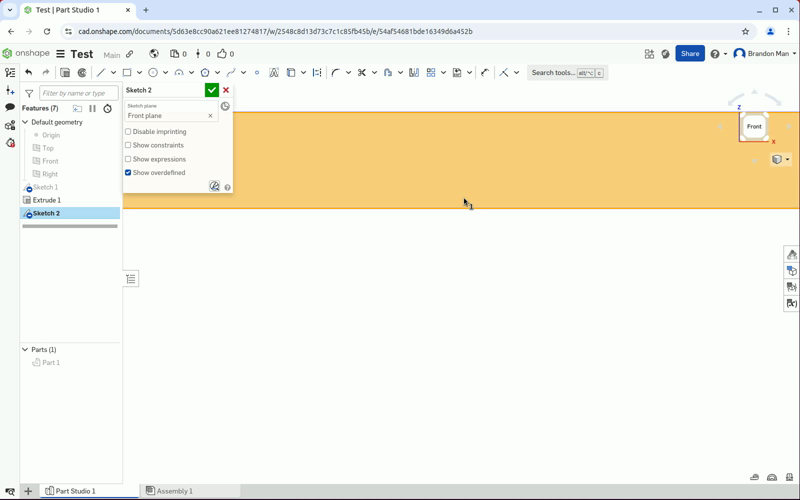
scroll(-6)
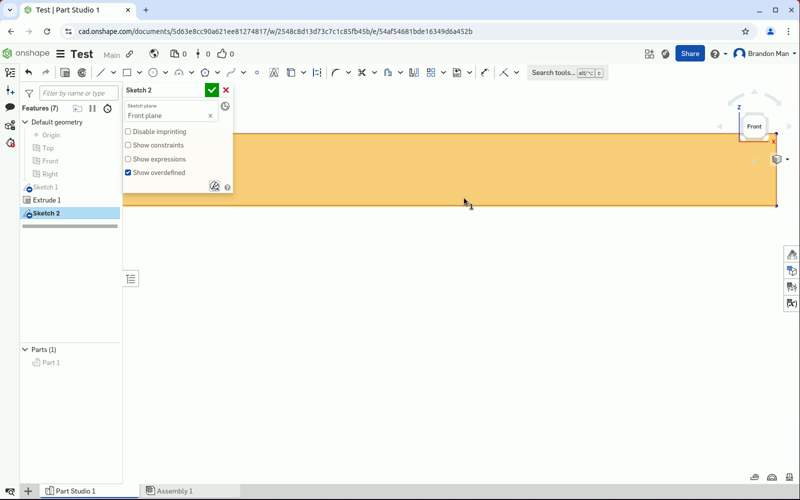
scroll(-6)
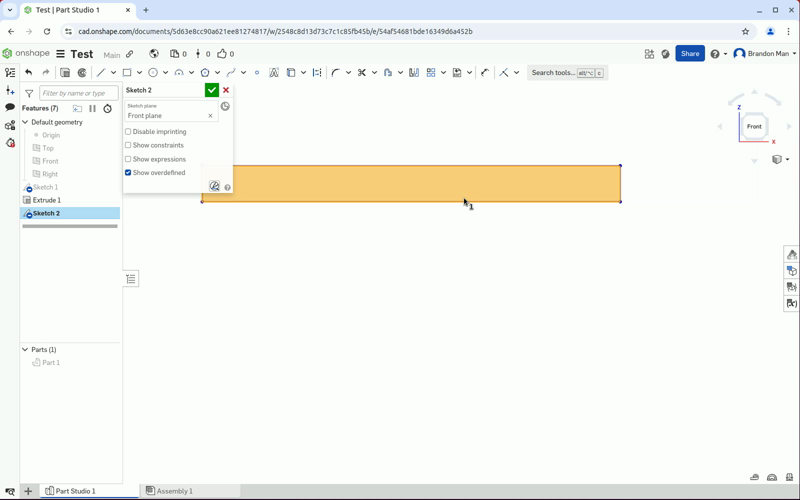
scroll(-6)
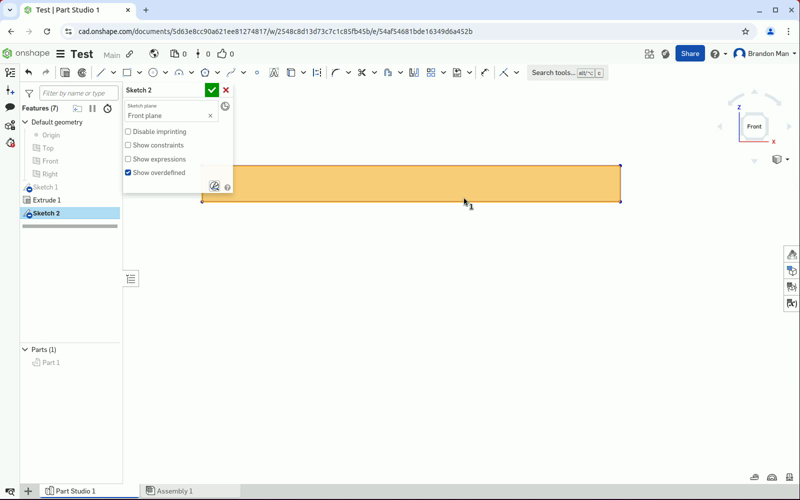
scroll(-6)
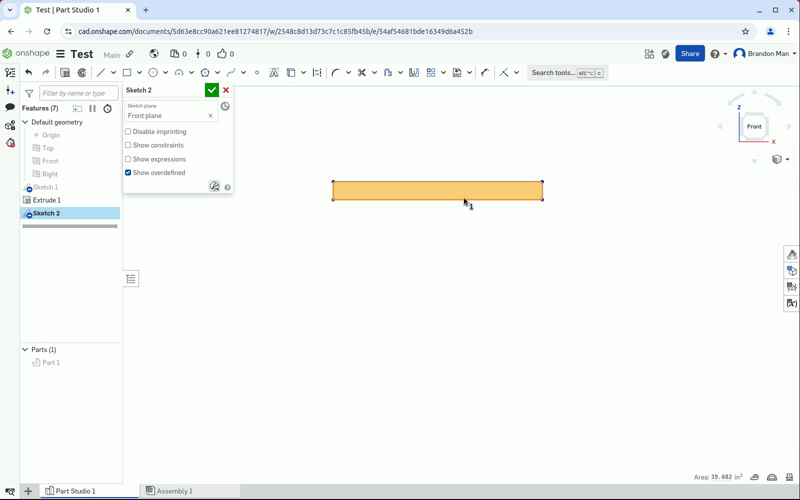
scroll(-6)
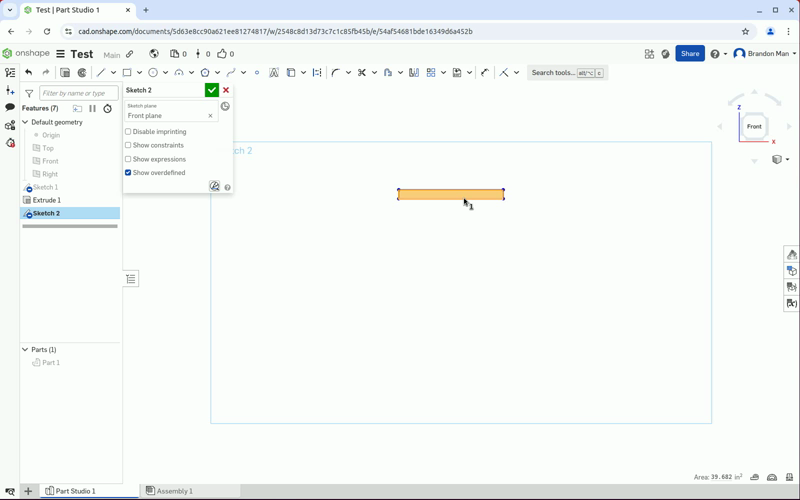
mouse_move(73, 352)
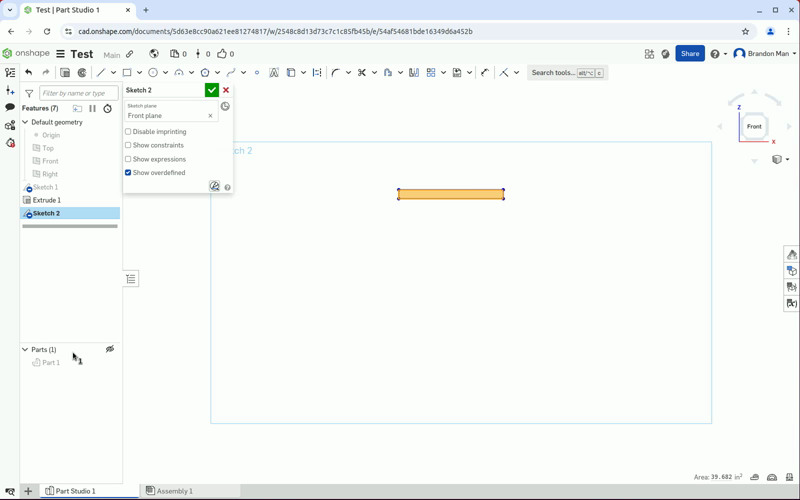
key(shift+y)
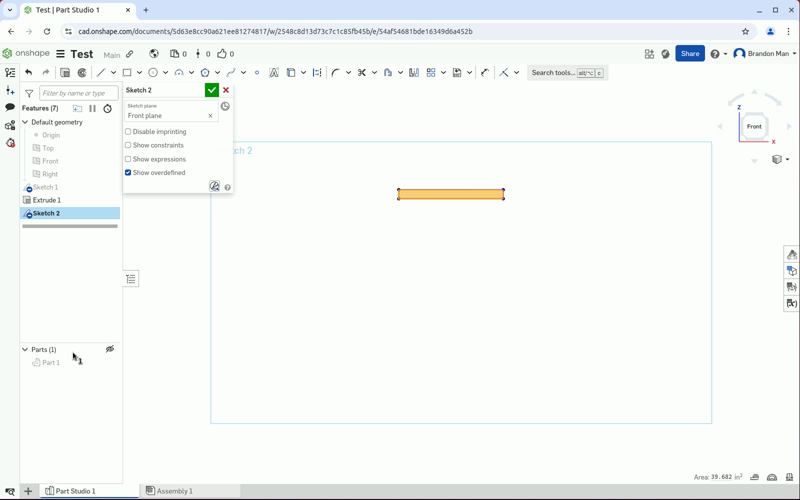
key(shift+e)
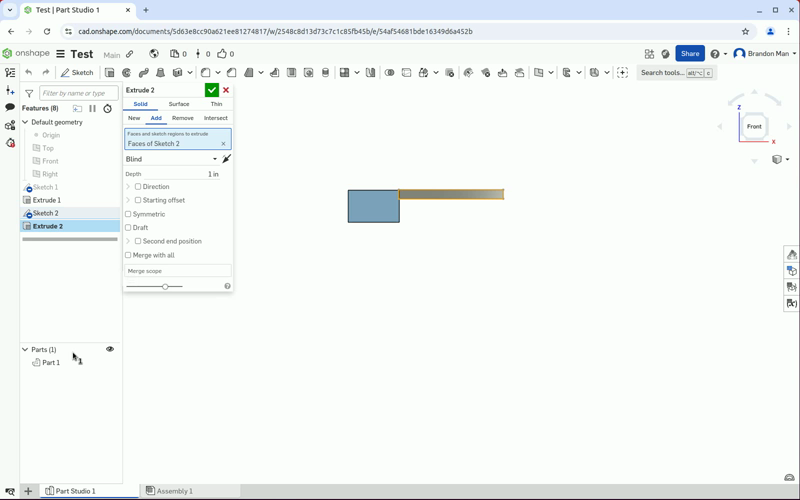
mouse_move(143, 106)
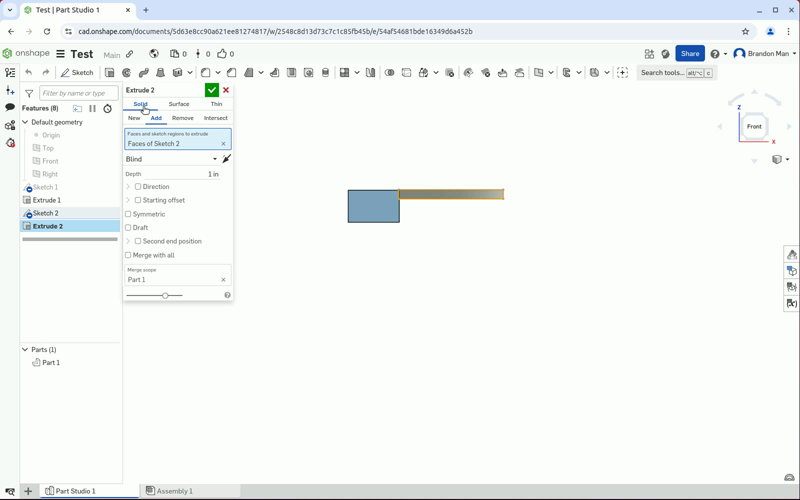
click(143, 106)
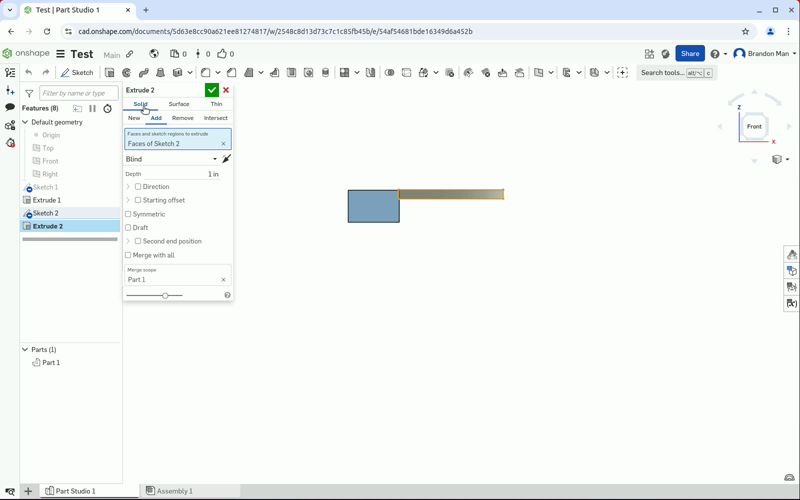
mouse_move(137, 120)
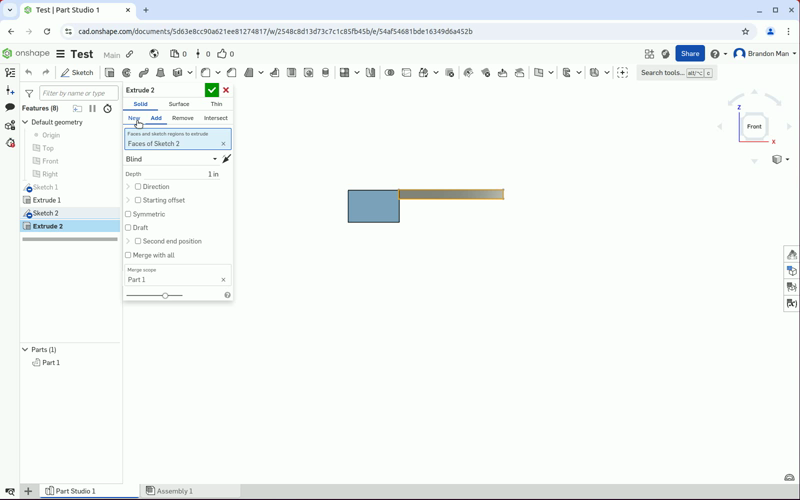
click(137, 120)
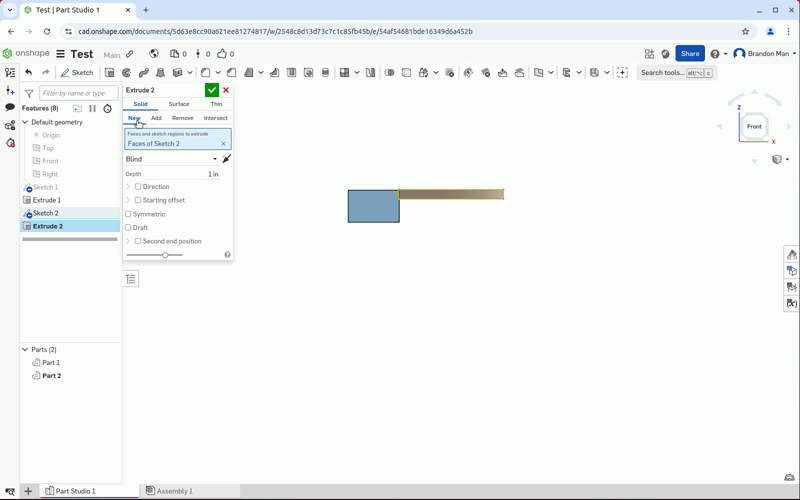
key(tab, 4)
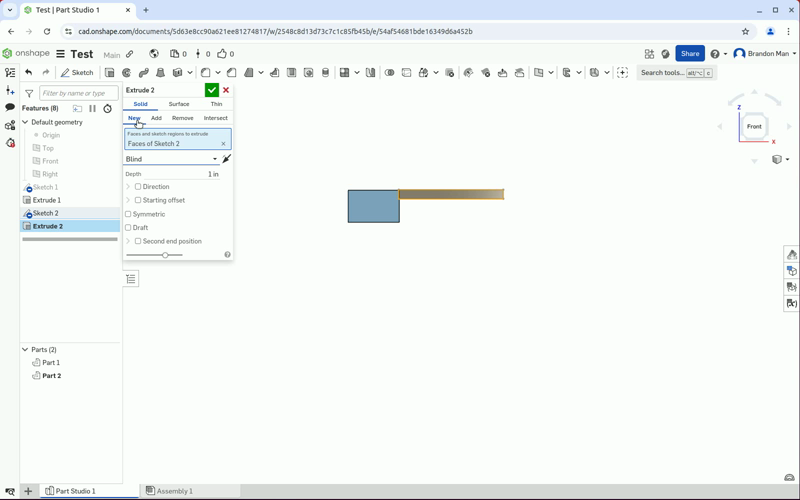
text(6.499)
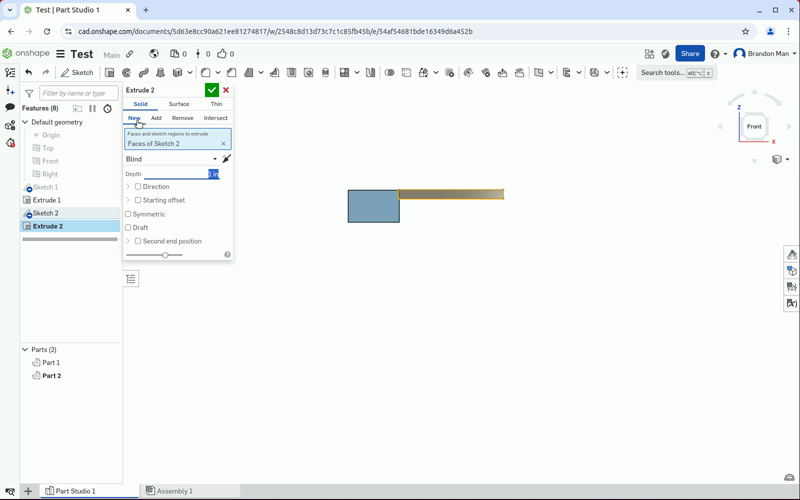
key(enter)
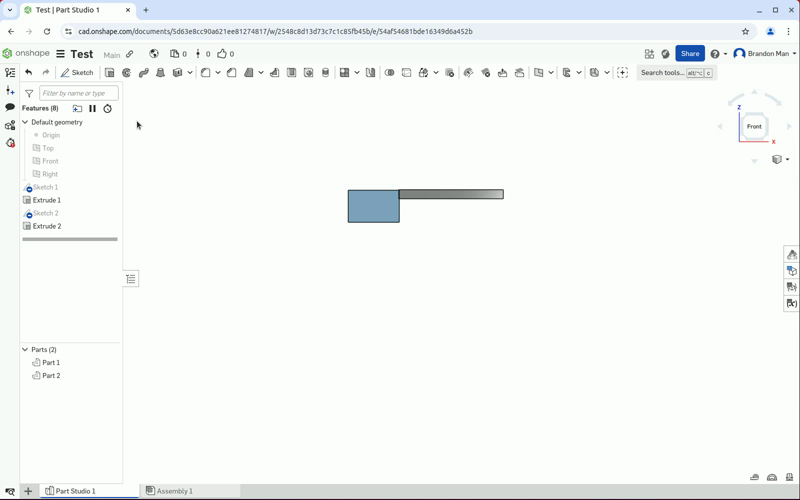
key(shift+h)
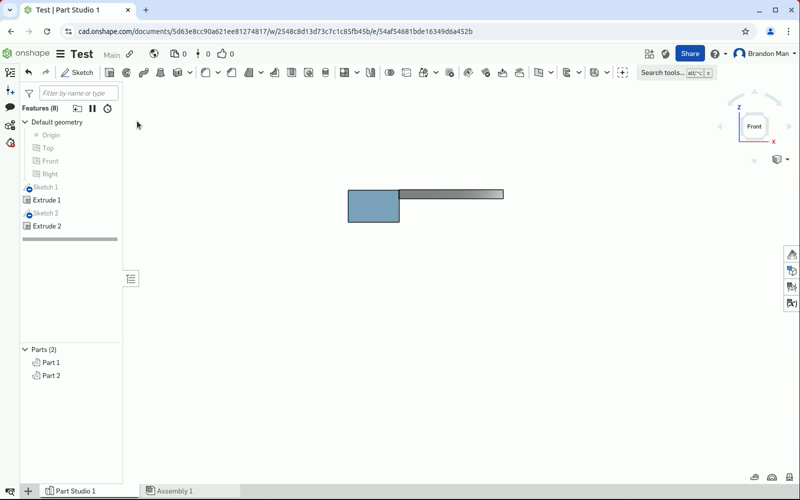
key(shift+h)
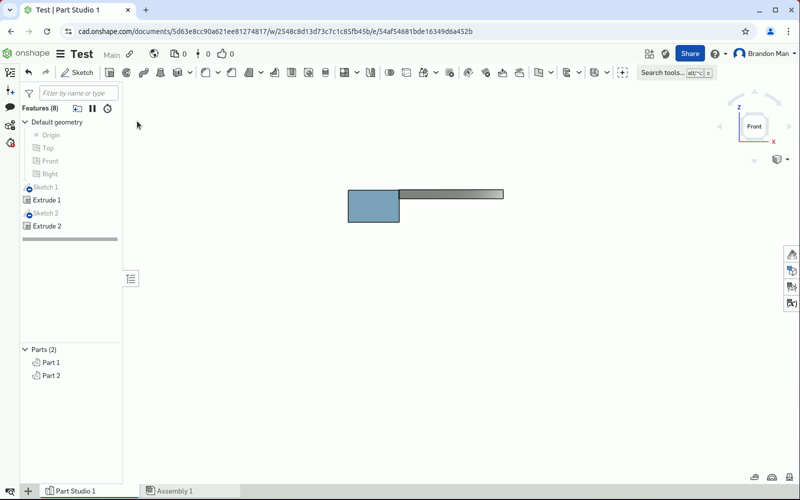
key(shift+7)
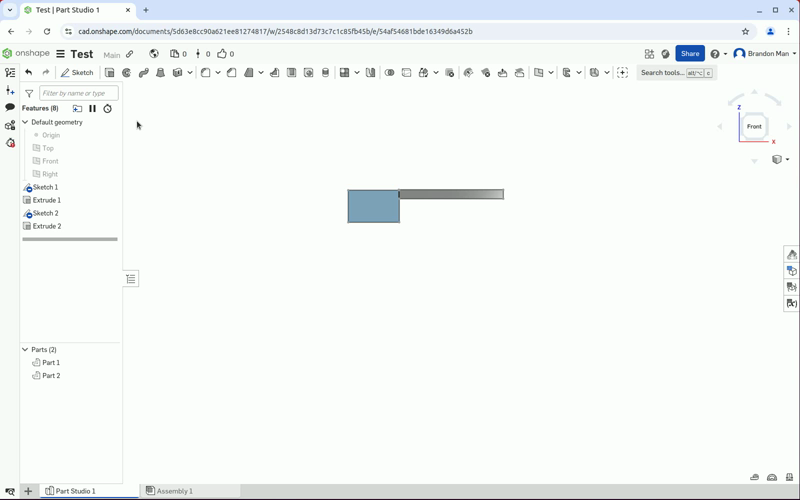
key(left, 2)
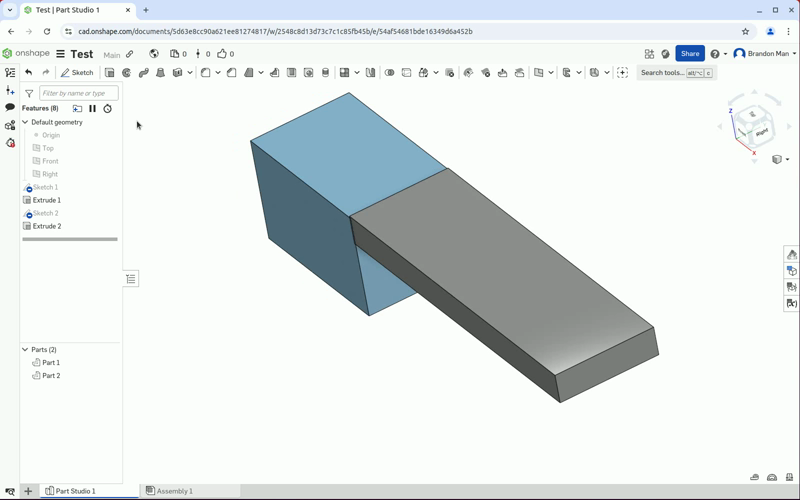
key(down, 2)
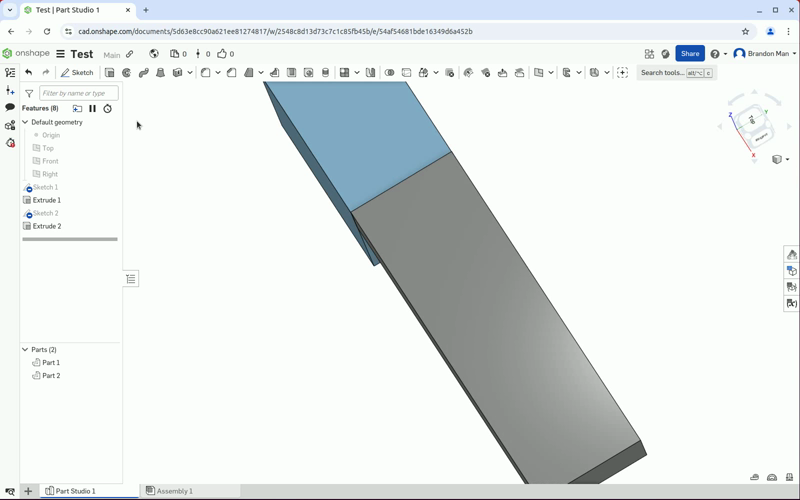
key(up, 2)
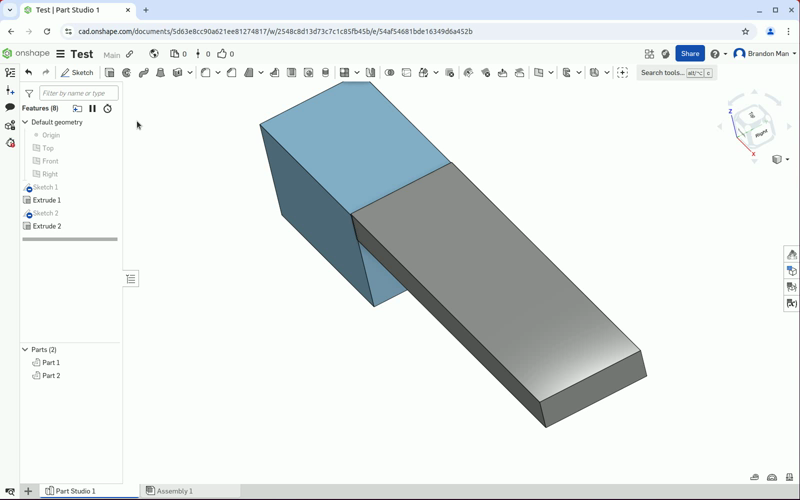
key(right, 2)
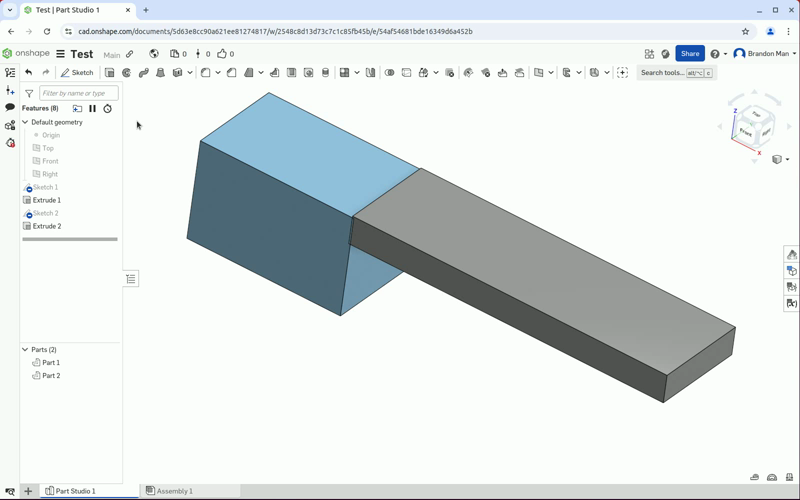
mouse_move(73, 189)
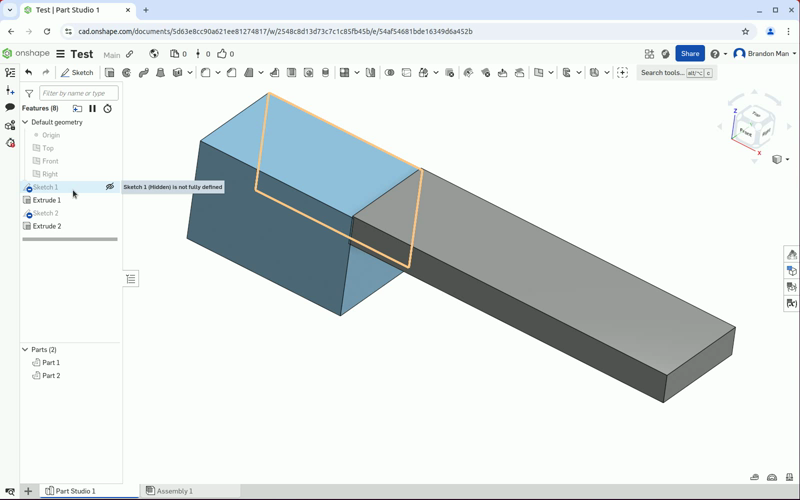
click(73, 189)